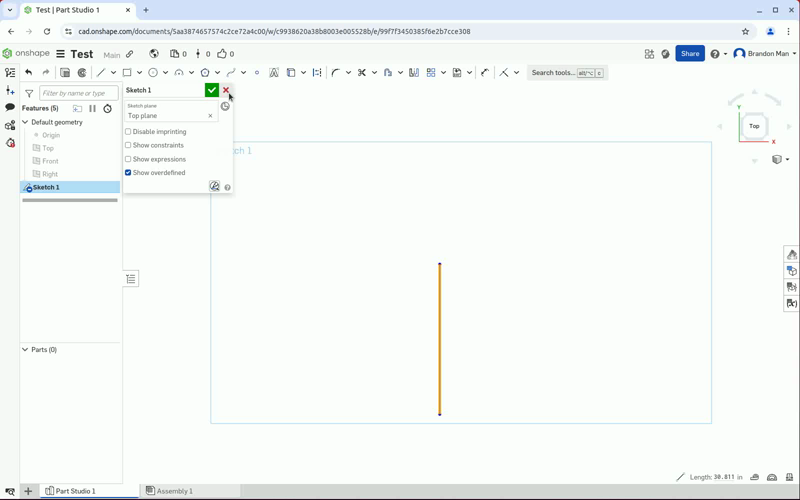
key(shift+h)
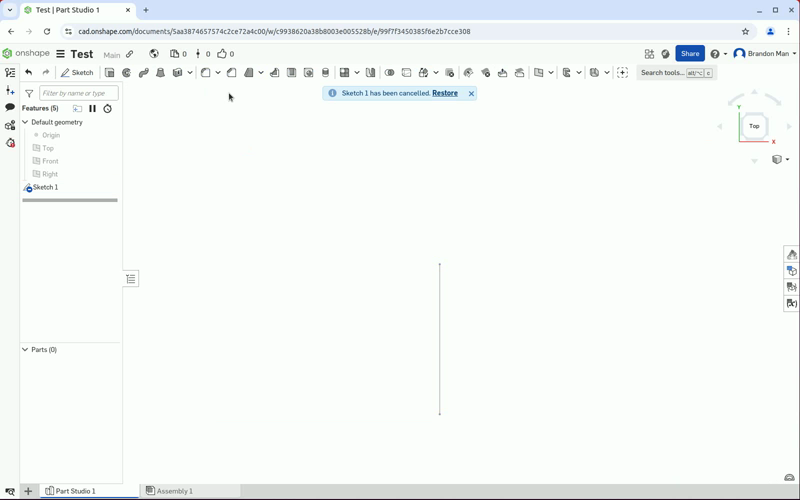
key(shift+s)
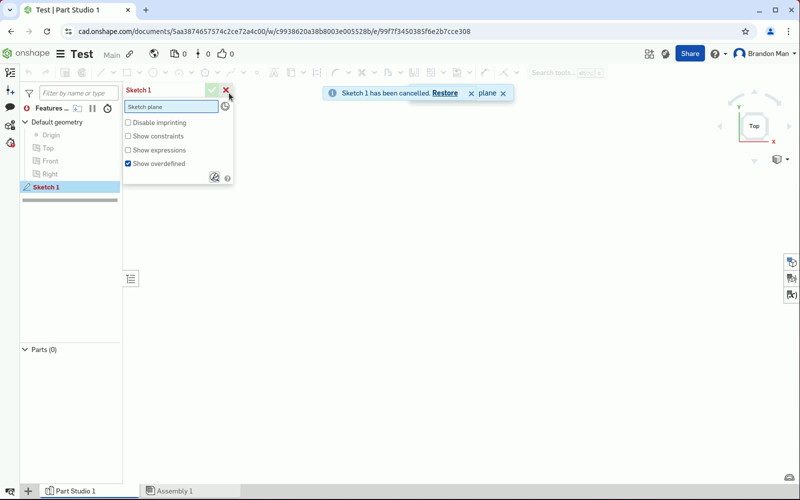
mouse_move(73, 150)
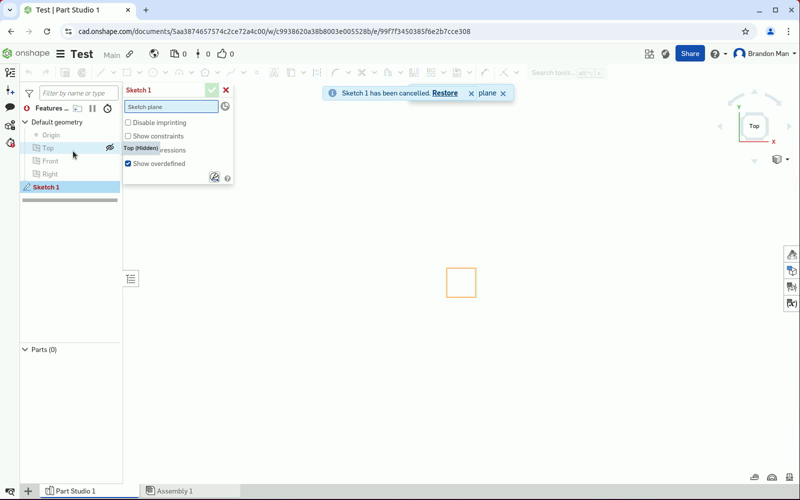
click(73, 150)
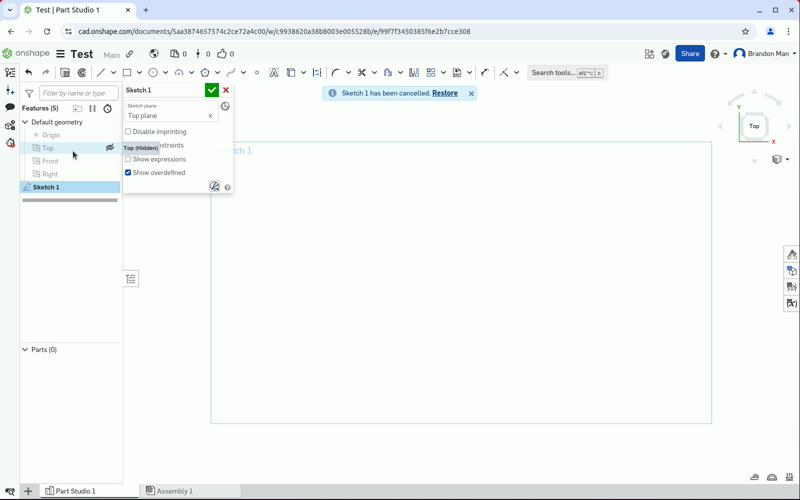
mouse_move(73, 352)
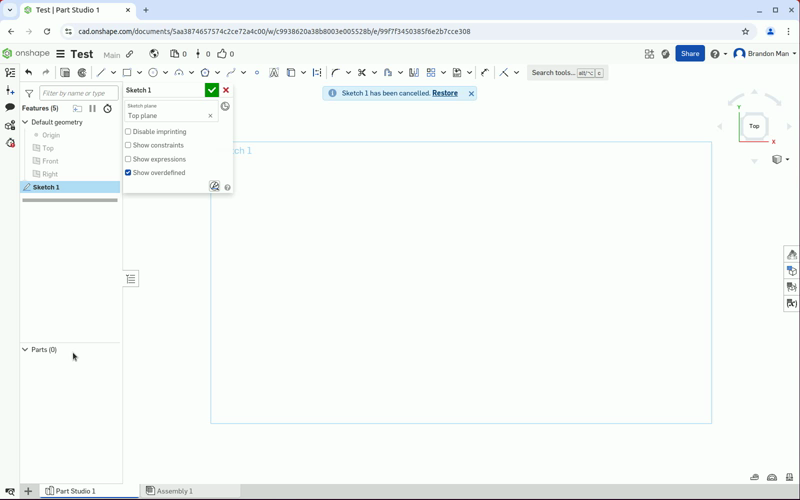
key(y)
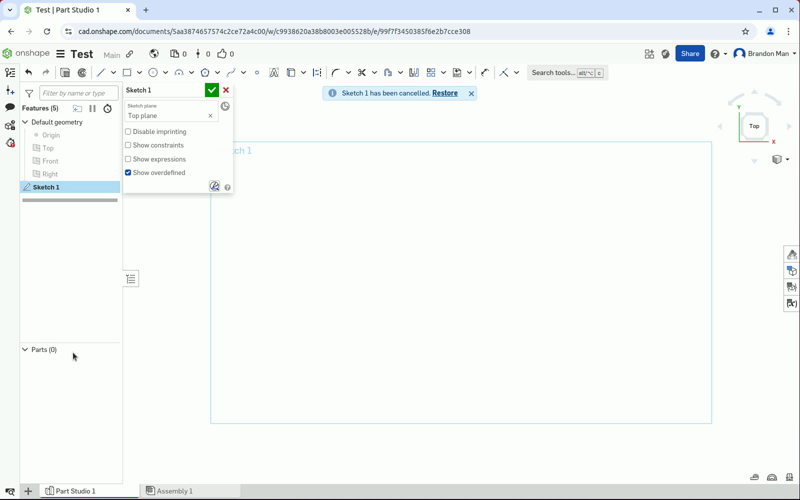
key(l)
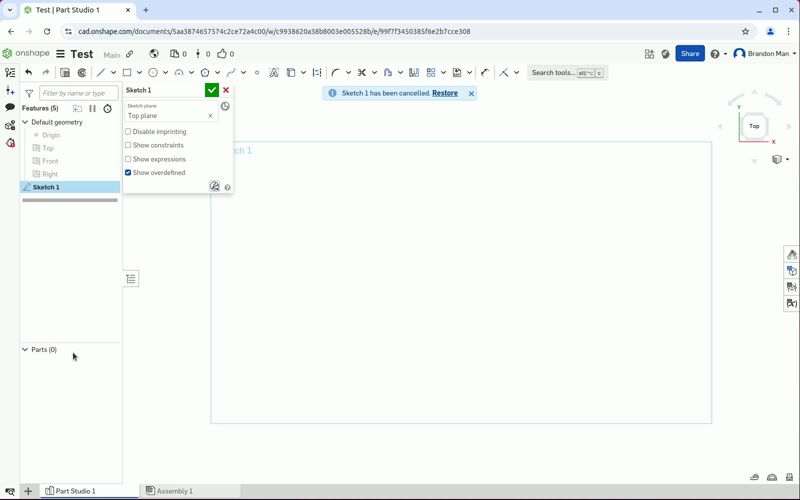
key_down(shift)
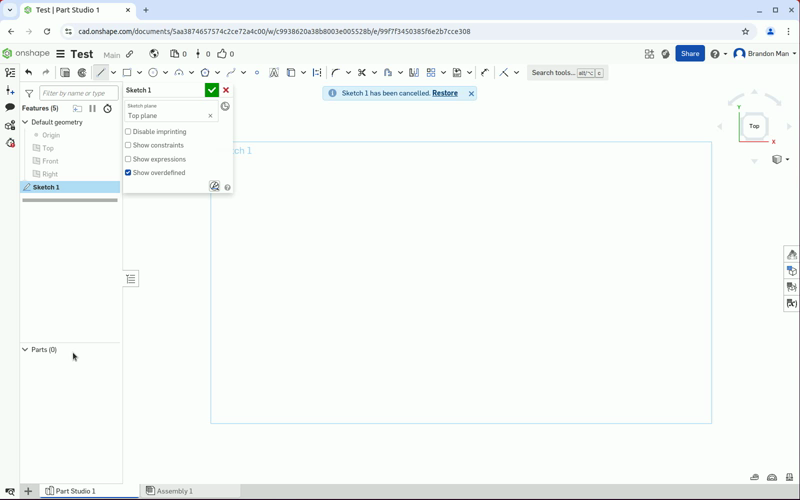
mouse_move(392, 282)
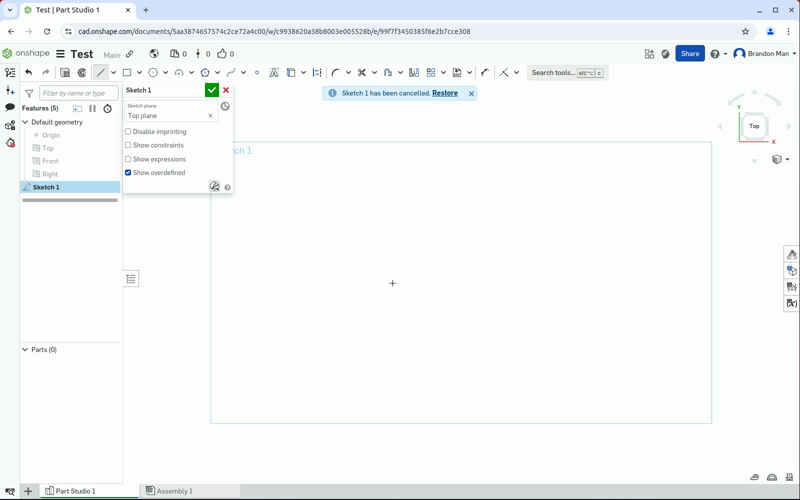
click(392, 282)
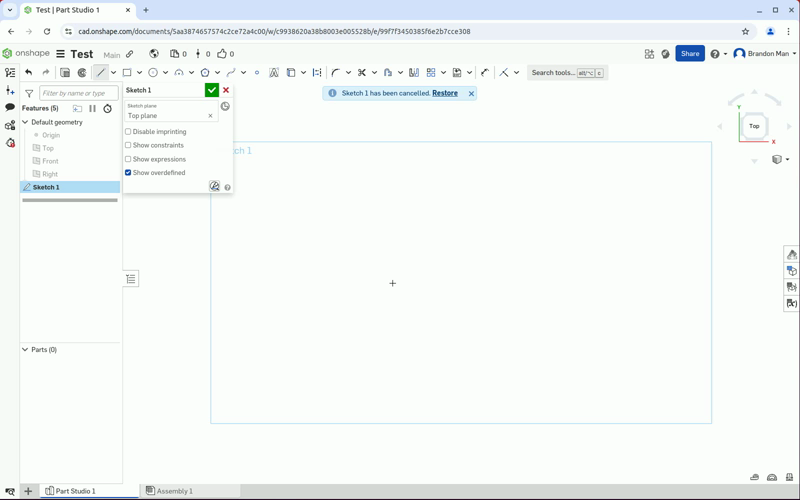
key_up(shift)
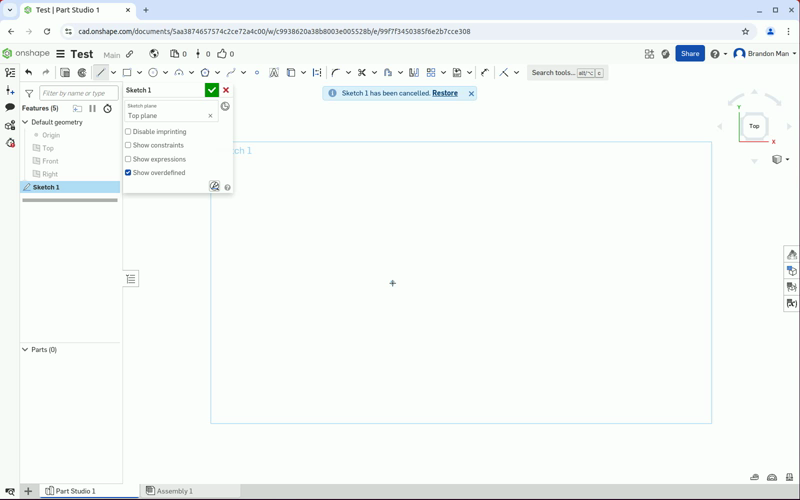
key_down(shift)
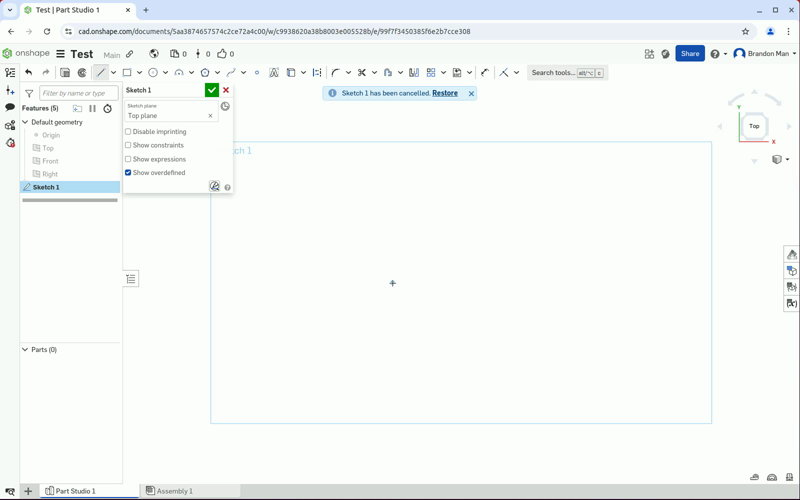
mouse_move(461, 282)
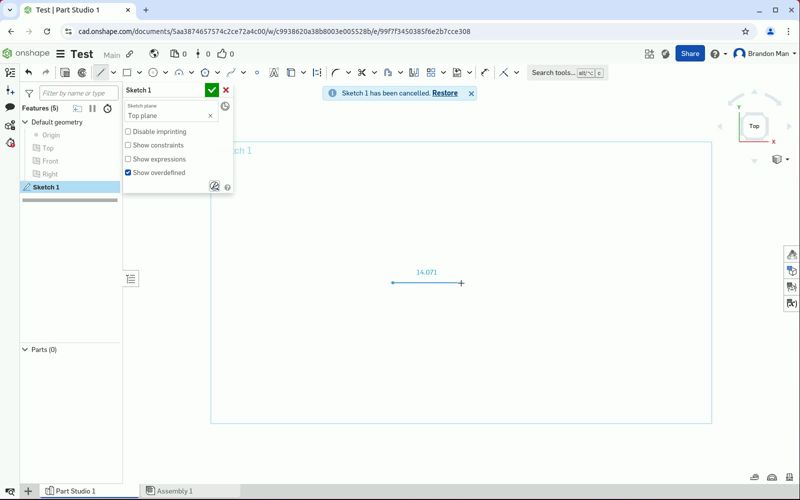
click(461, 282)
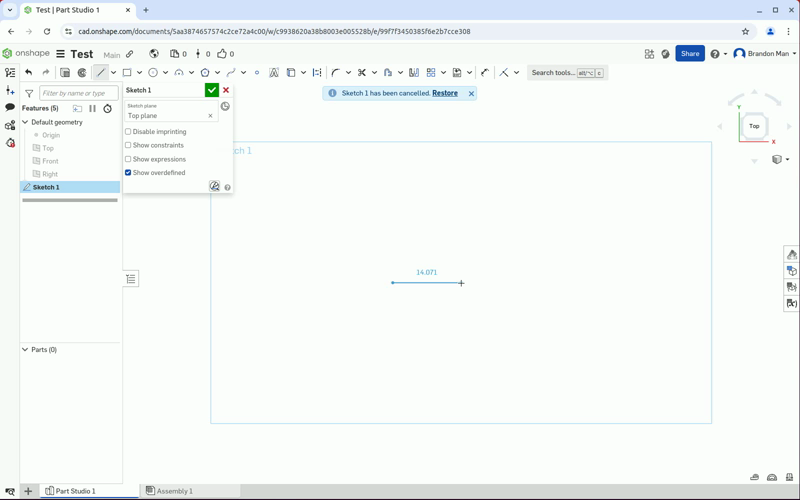
key_up(shift)
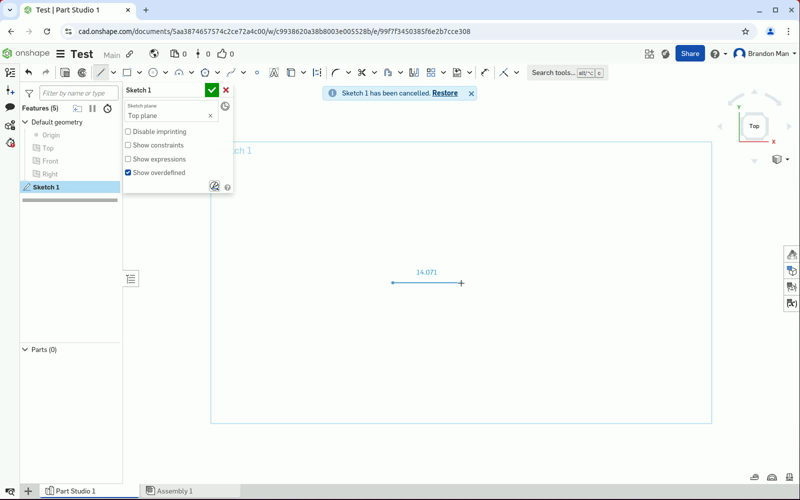
key_down(shift)
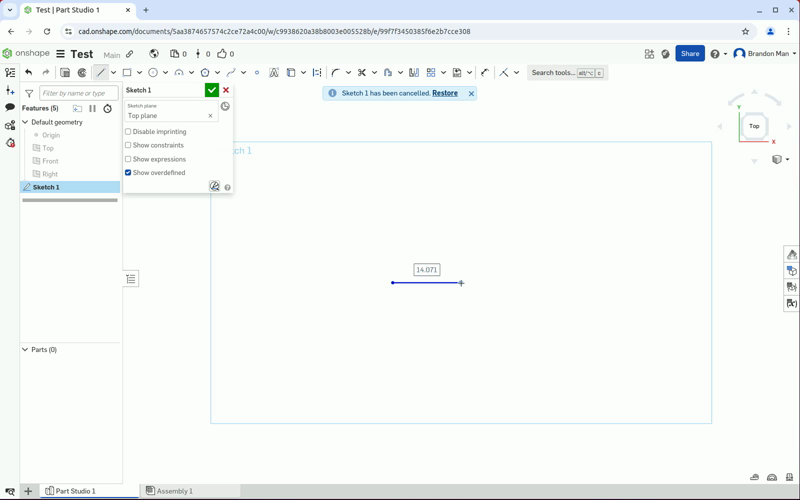
mouse_move(461, 214)
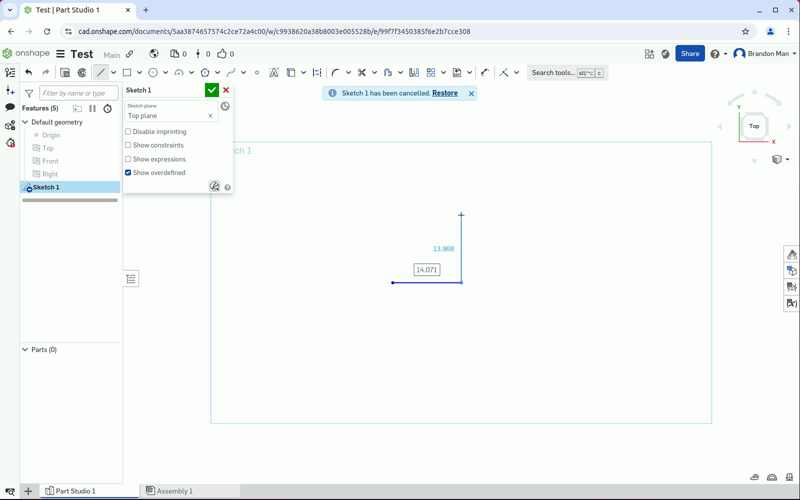
click(461, 214)
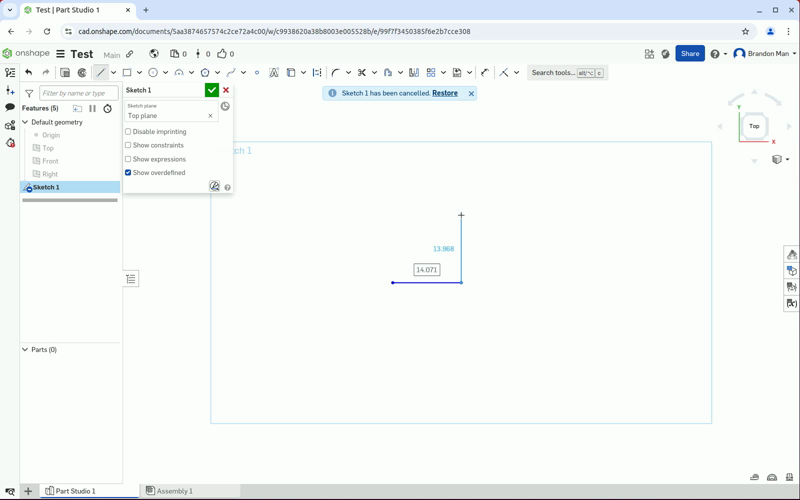
key_up(shift)
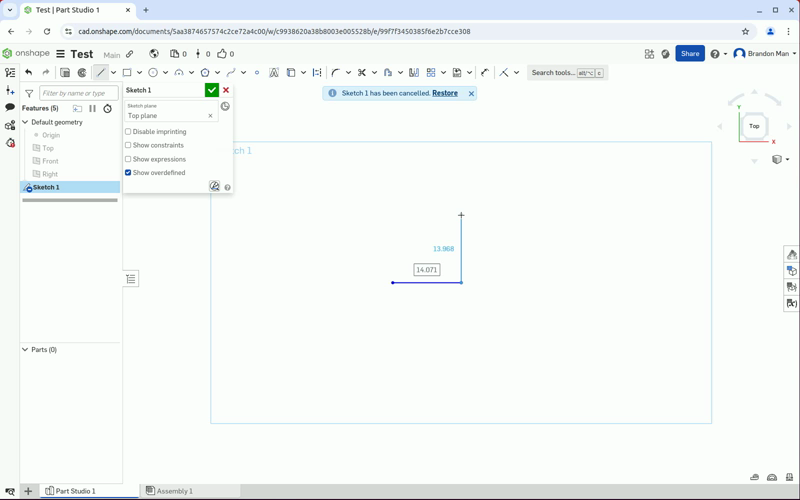
key_down(shift)
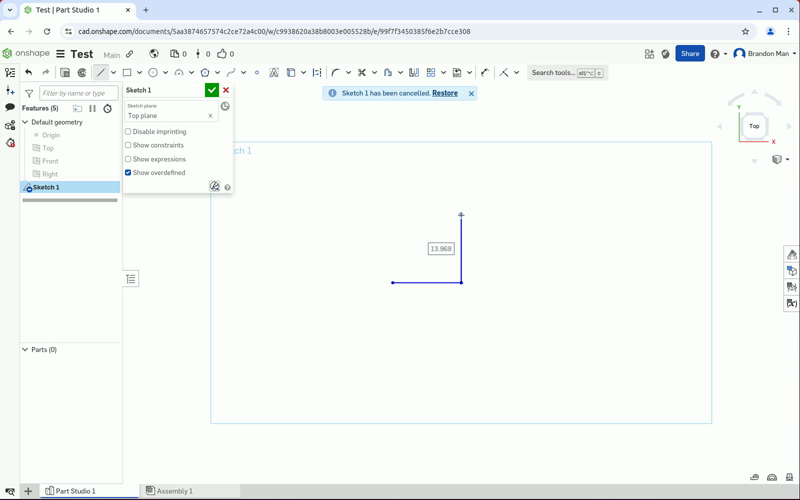
mouse_move(392, 214)
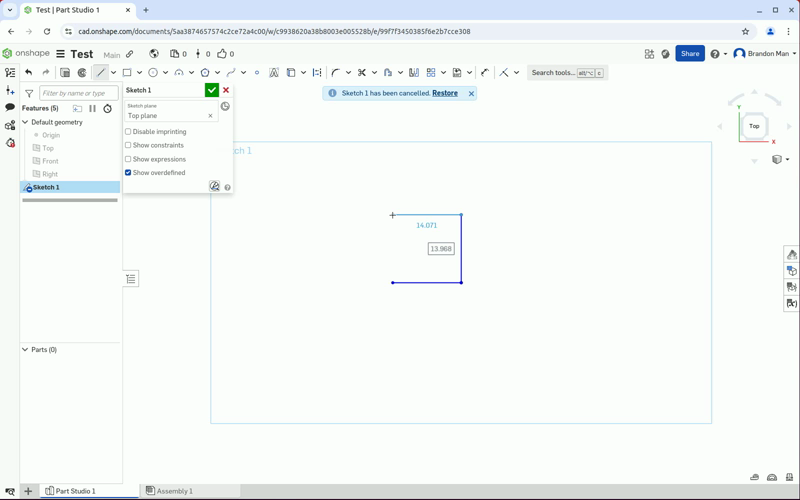
click(392, 214)
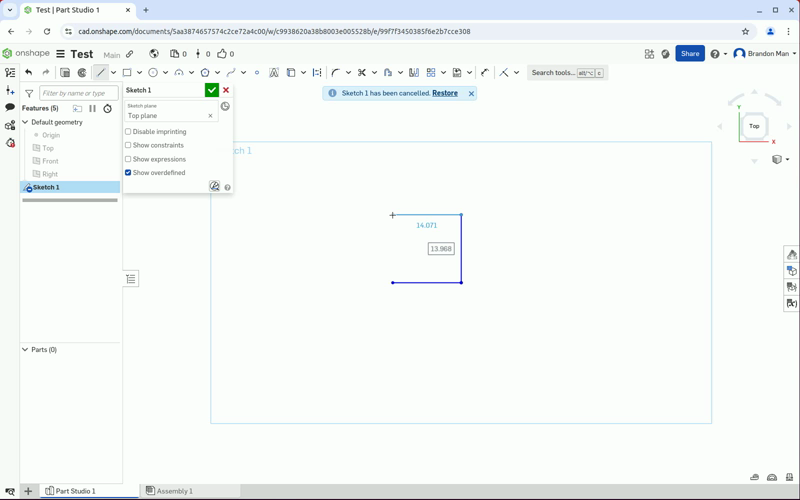
key_up(shift)
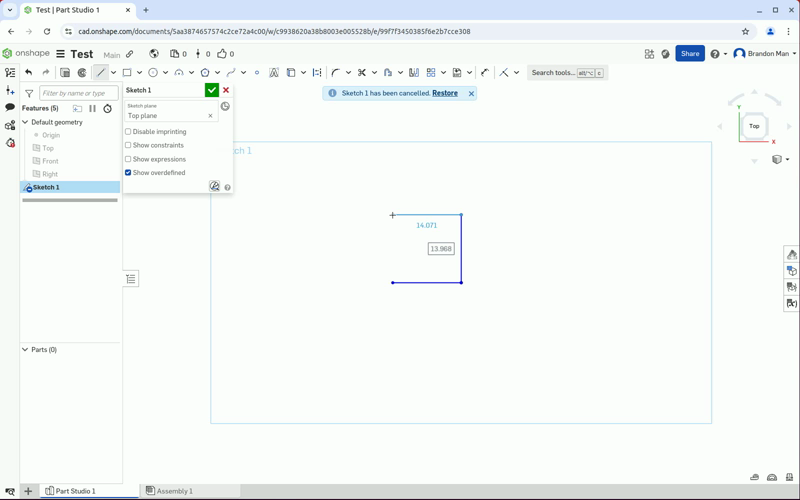
key_down(shift)
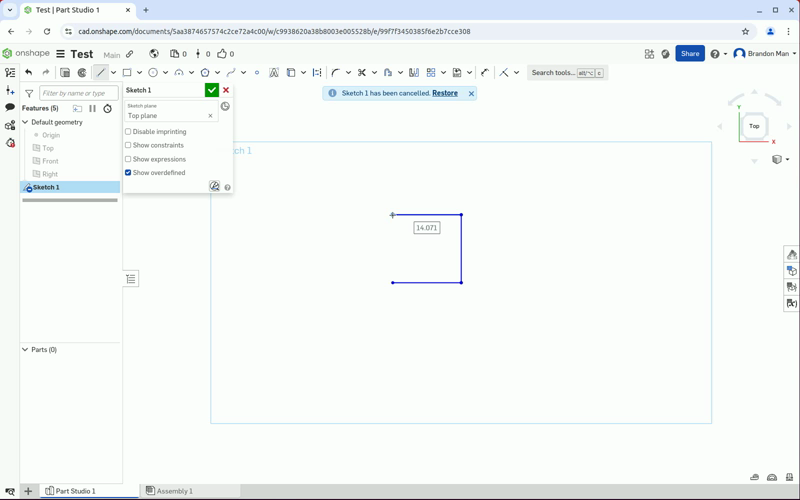
mouse_move(392, 282)
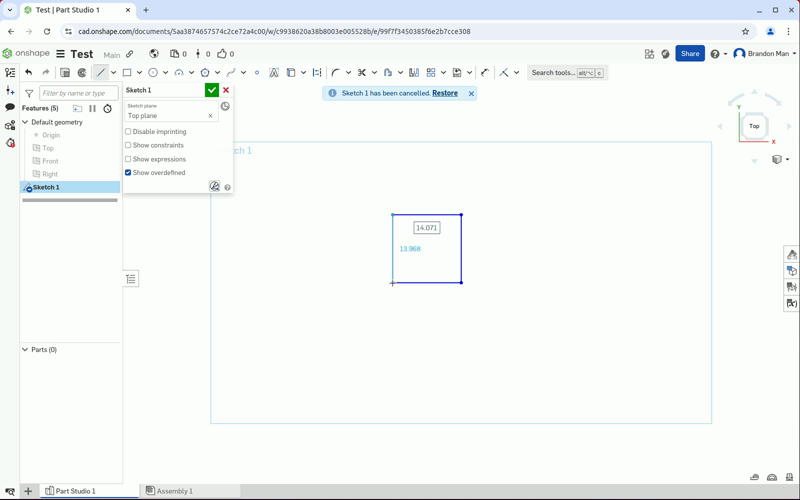
key_up(shift)
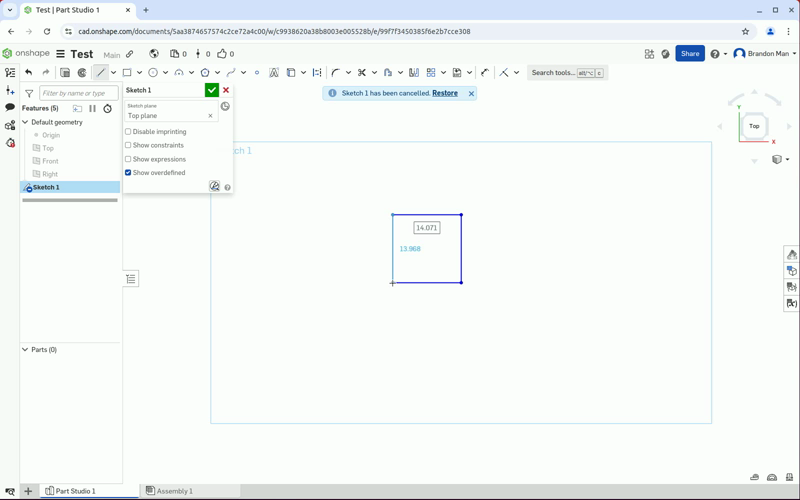
click(392, 282)
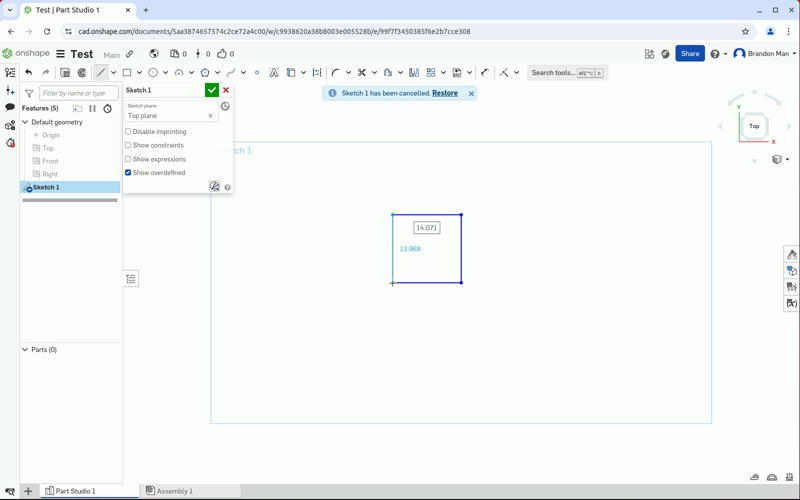
key(esc)
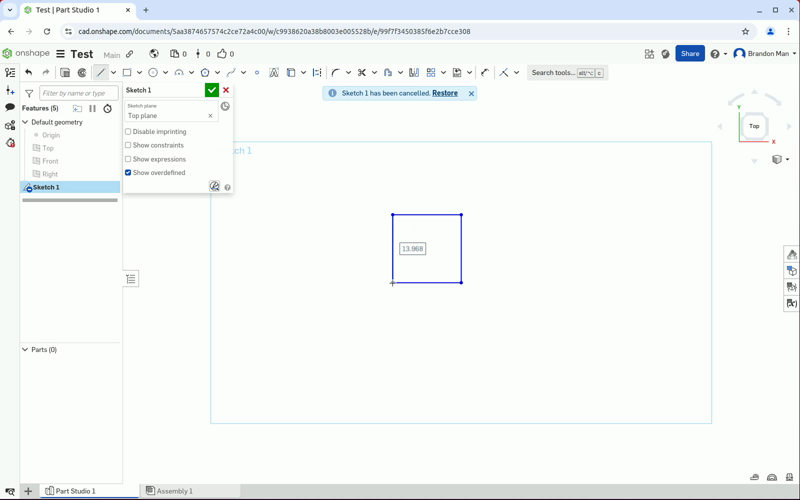
mouse_move(441, 276)
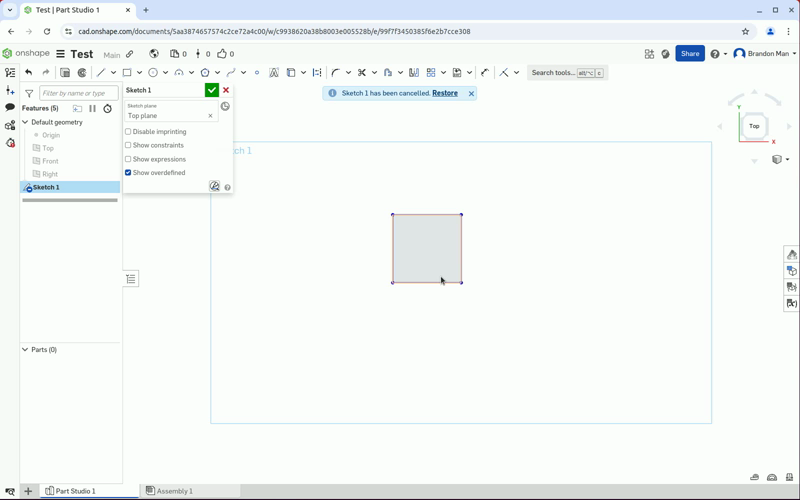
click(441, 276)
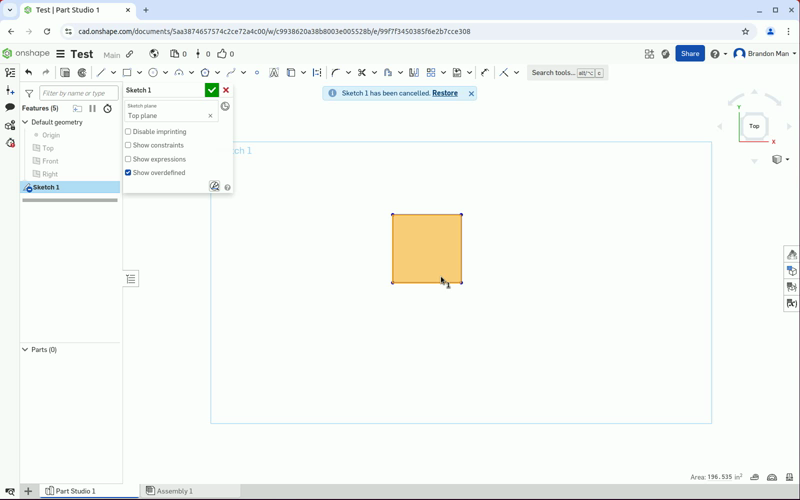
mouse_move(73, 352)
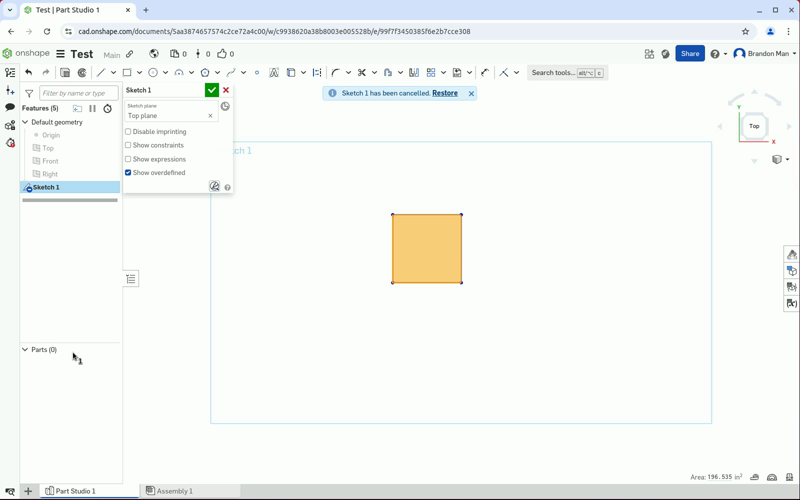
key(shift+y)
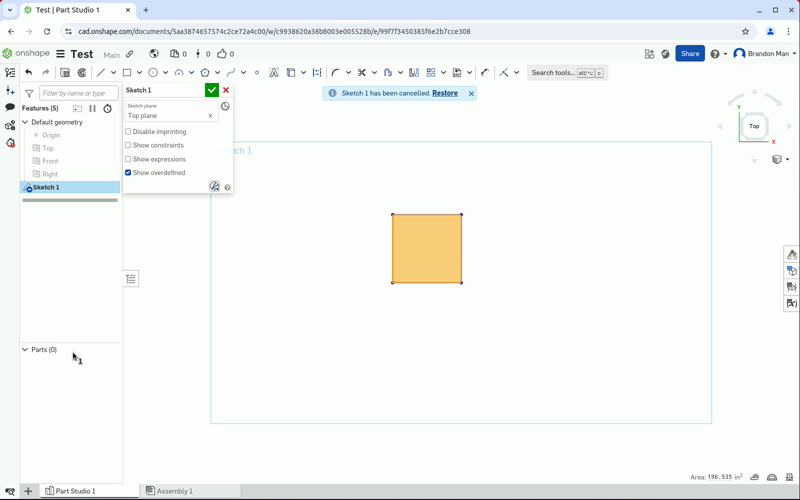
key(shift+e)
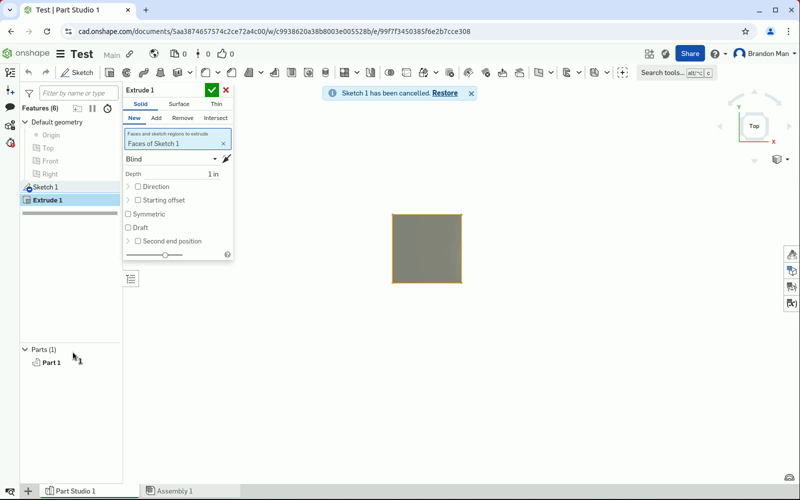
mouse_move(143, 106)
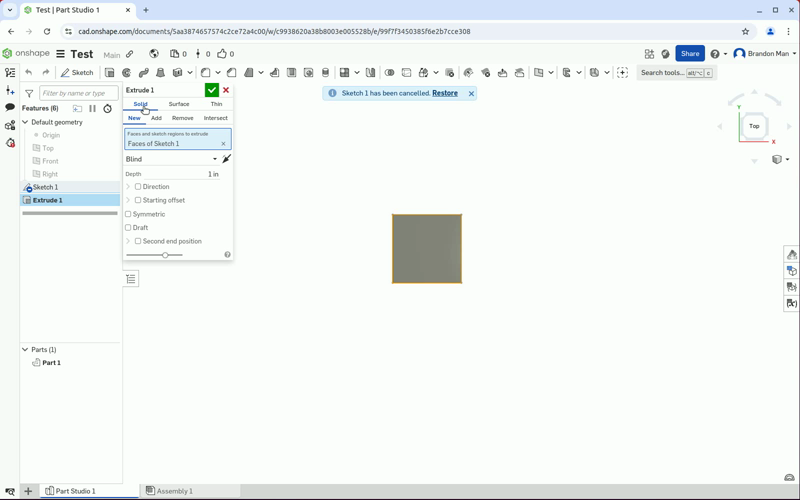
click(143, 106)
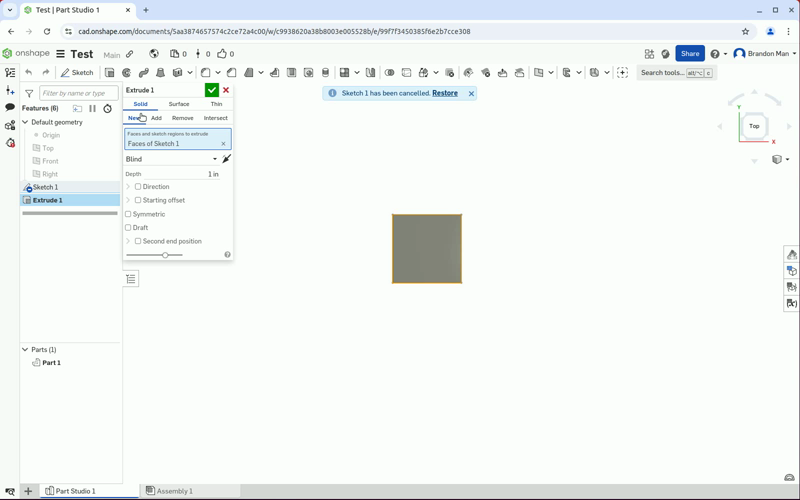
mouse_move(137, 120)
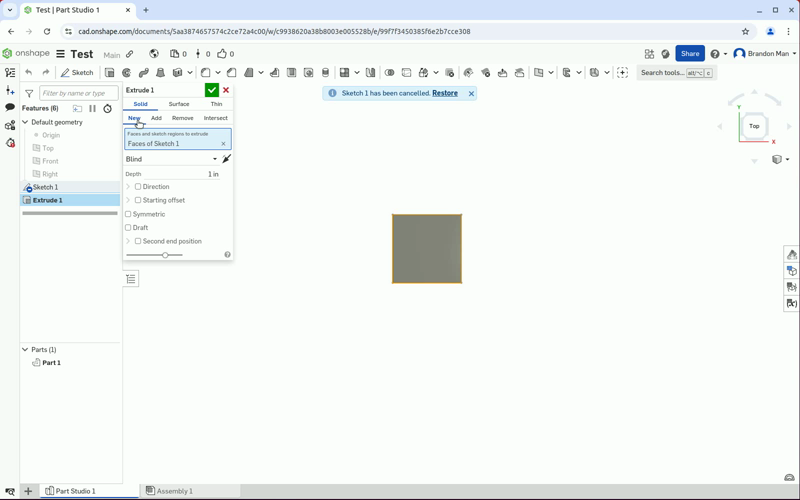
click(137, 120)
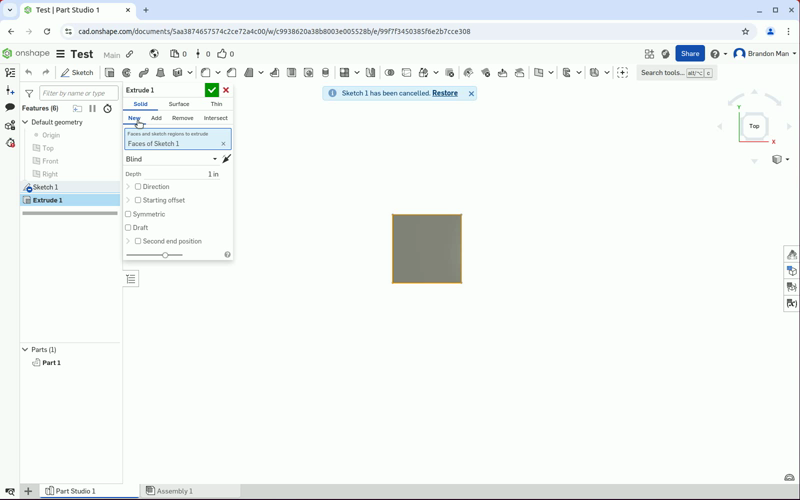
key(tab, 4)
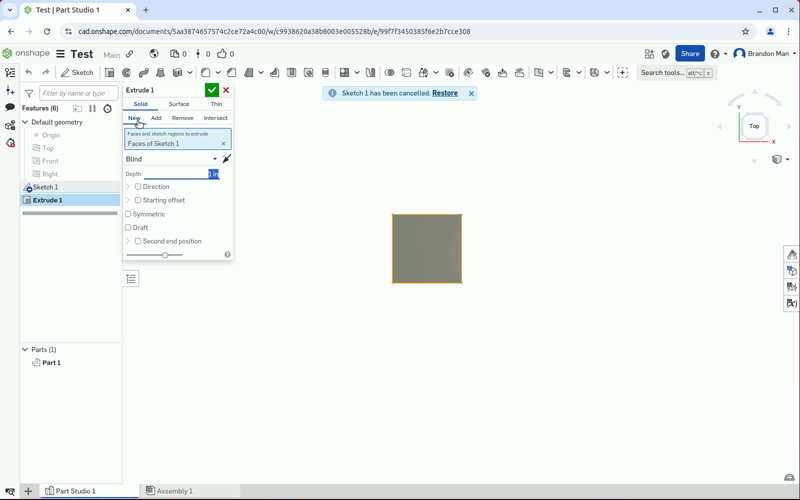
text(-13.961)
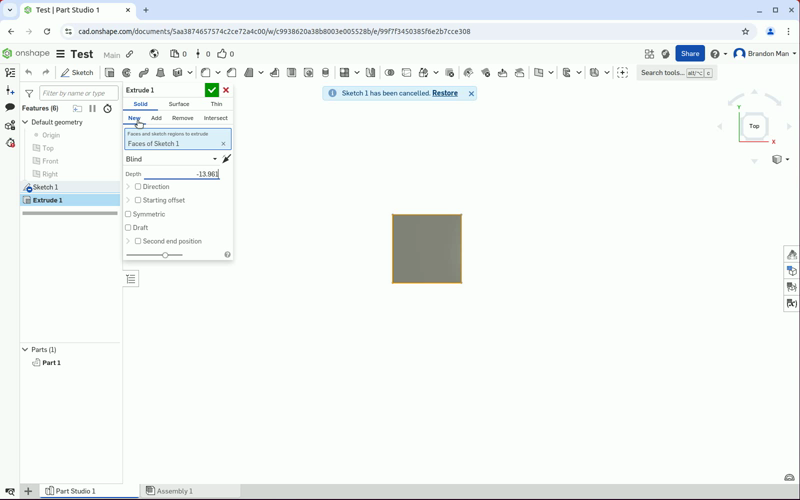
key(enter)
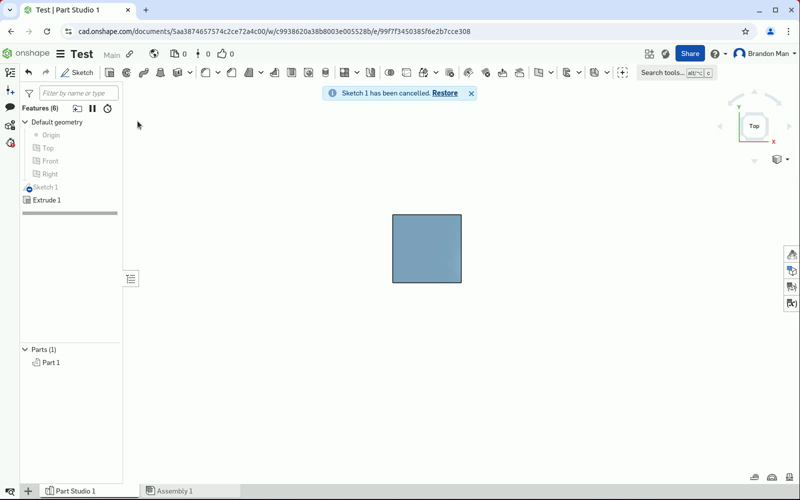
key(shift+h)
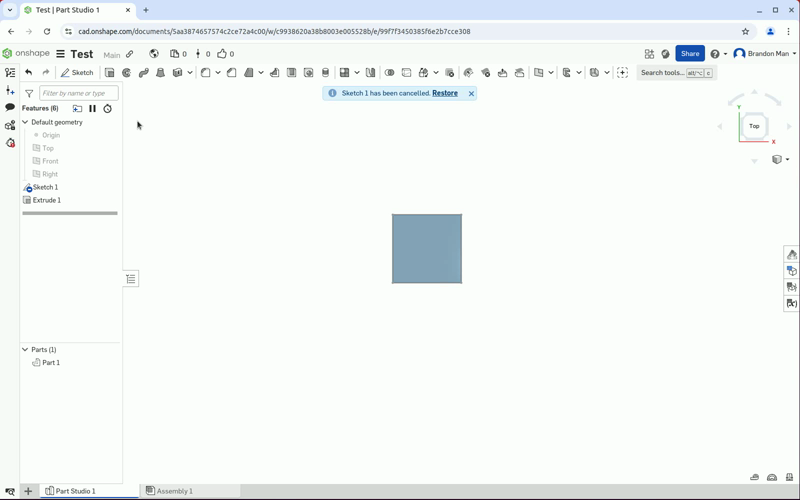
key(shift+h)
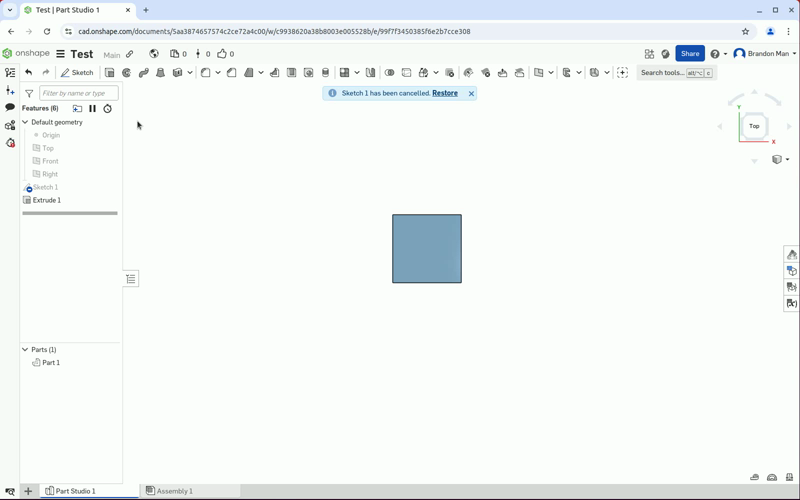
mouse_move(73, 189)
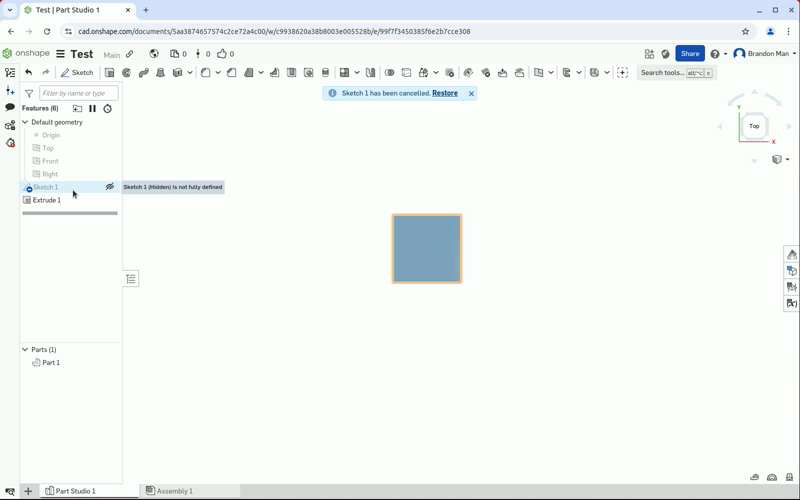
click(73, 189)
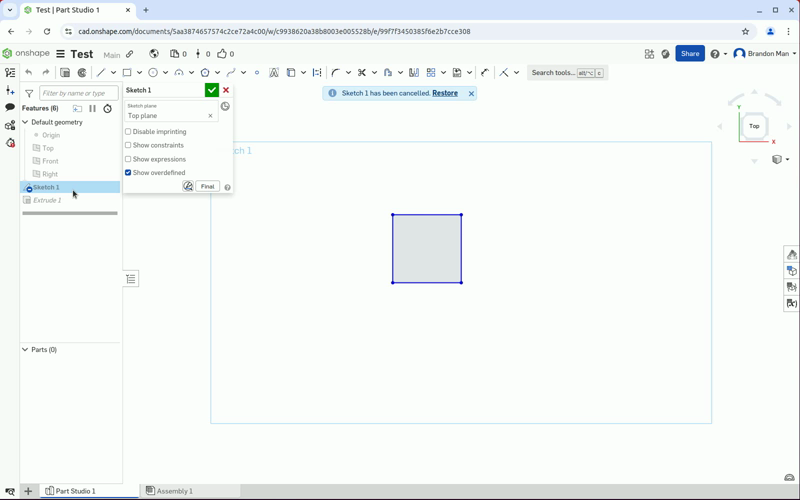
mouse_move(229, 92)
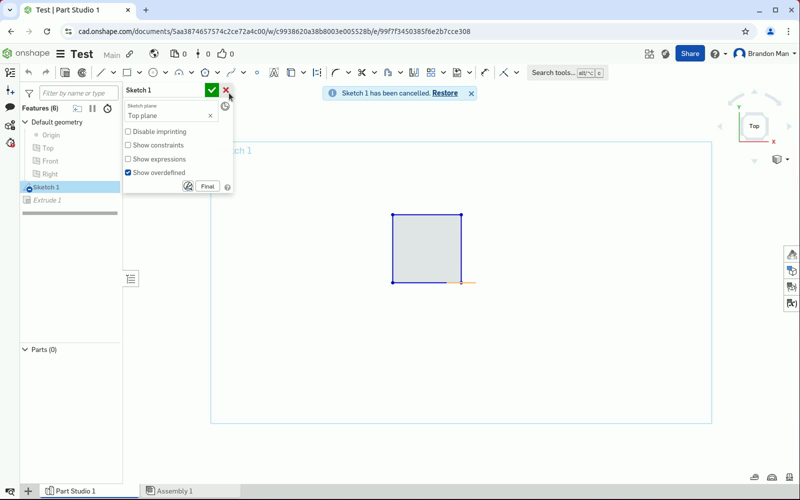
click(229, 92)
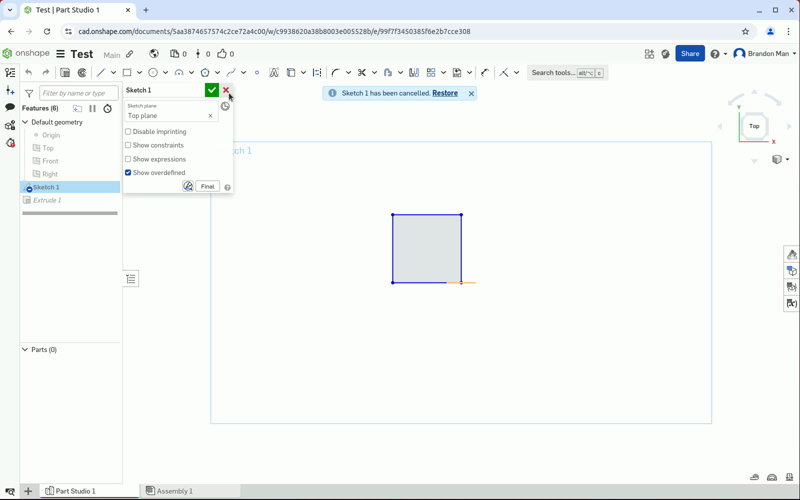
key(shift+s)
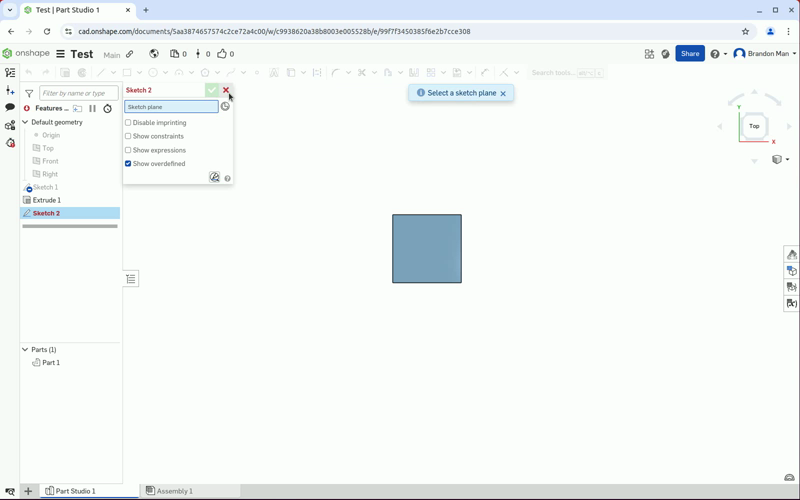
mouse_move(73, 150)
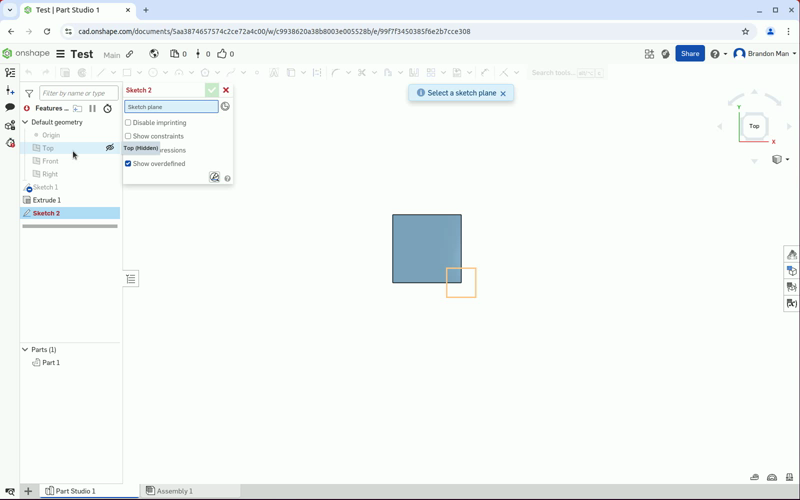
click(73, 150)
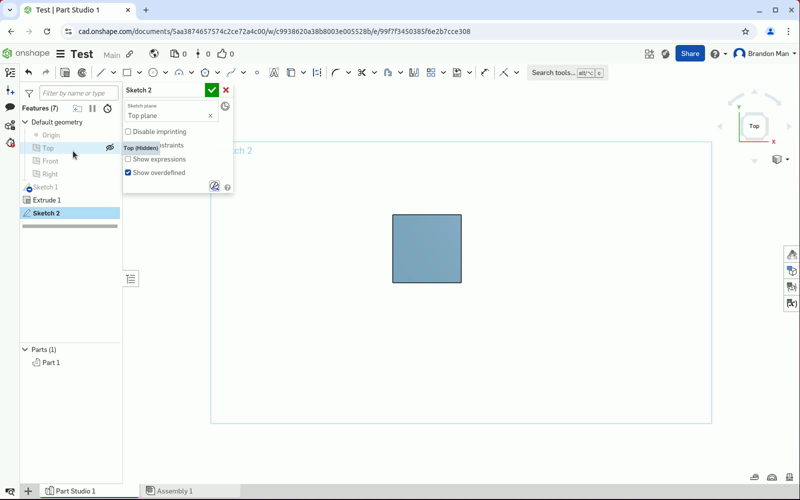
mouse_move(73, 352)
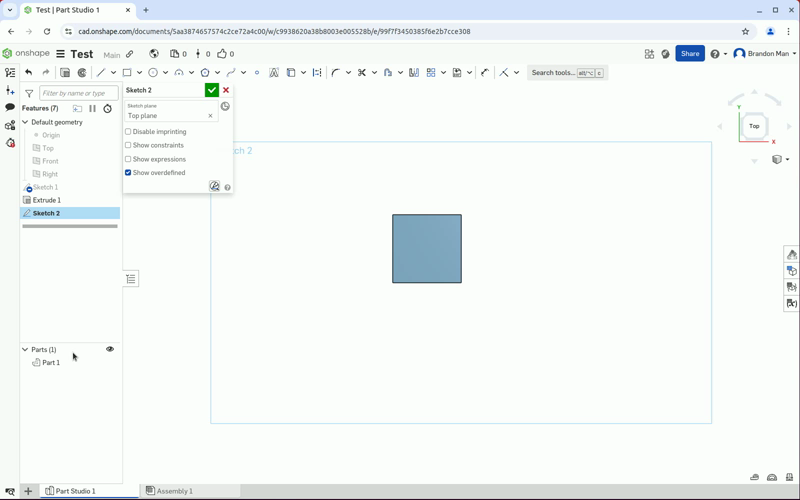
key(y)
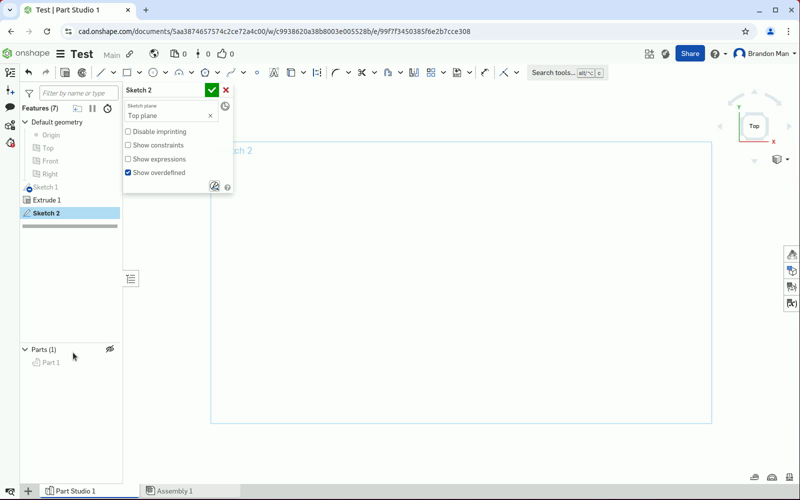
key(c)
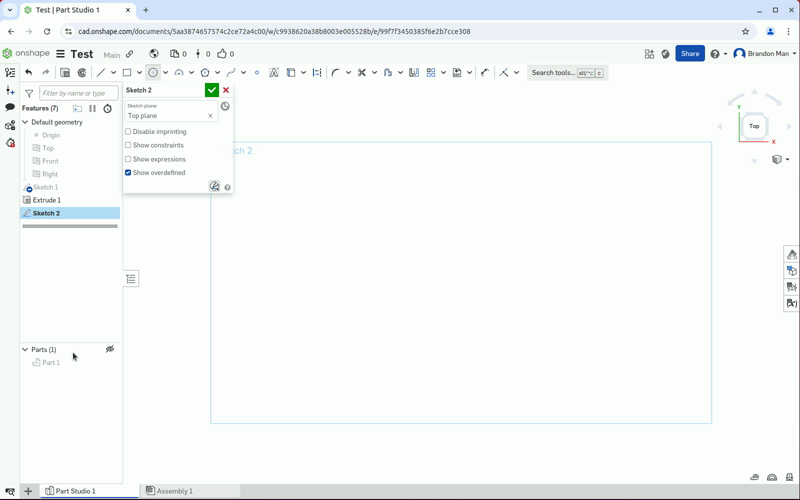
key_down(shift)
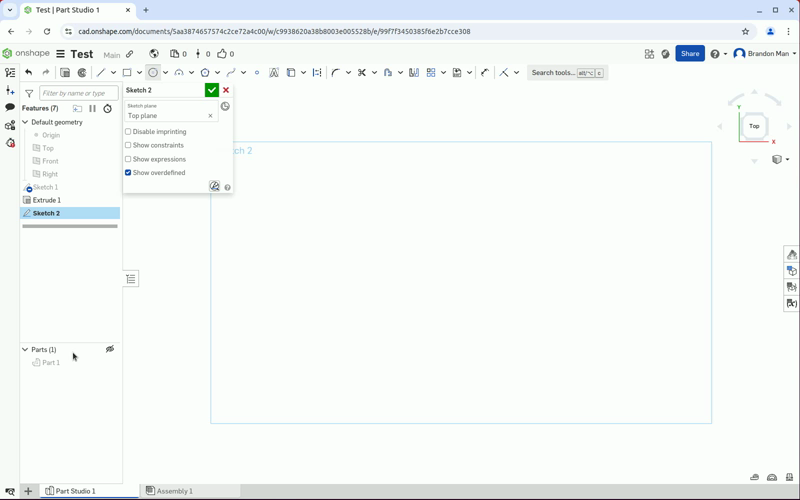
mouse_move(427, 249)
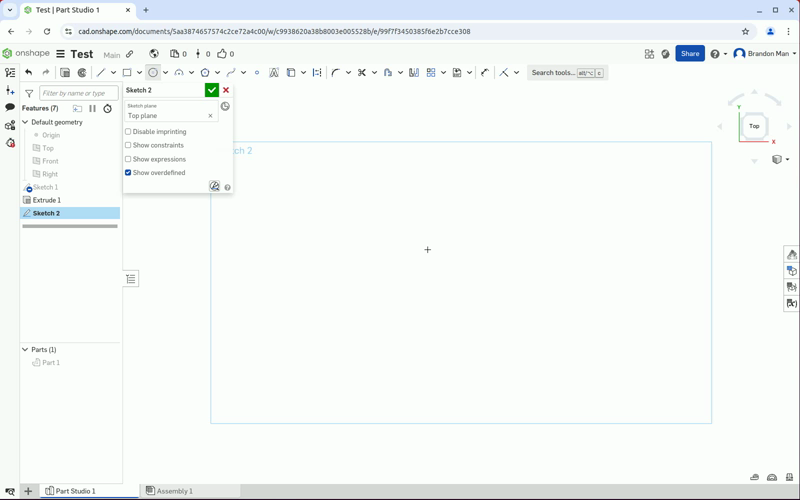
click(427, 249)
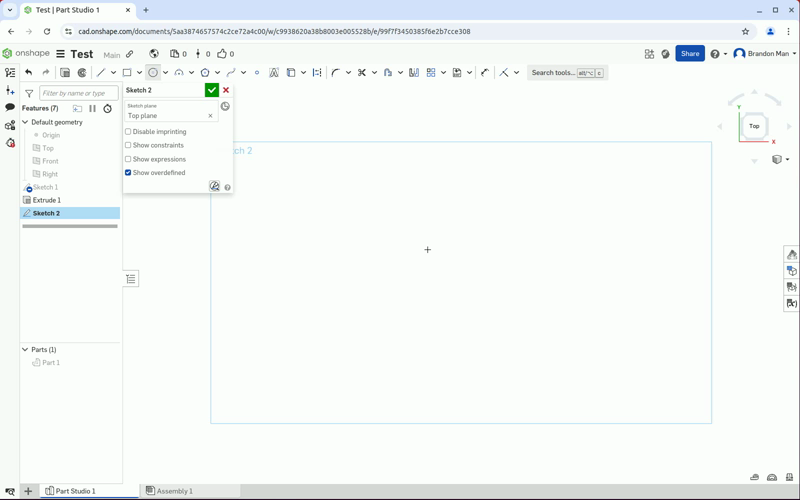
key_up(shift)
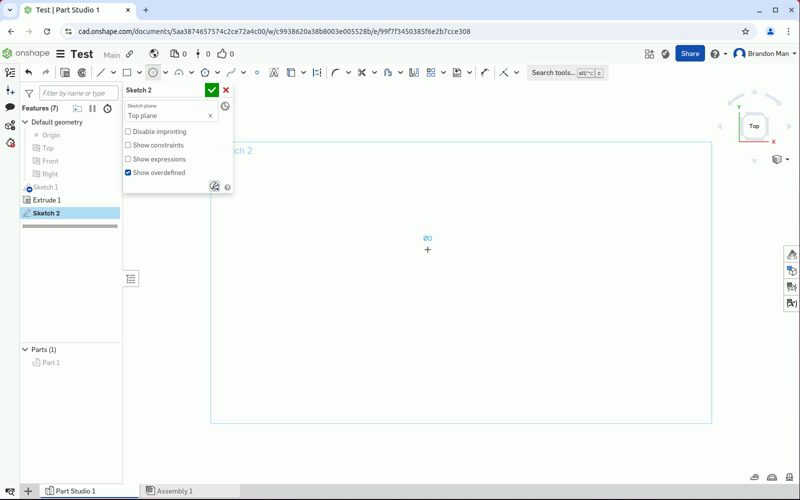
mouse_move(462, 249)
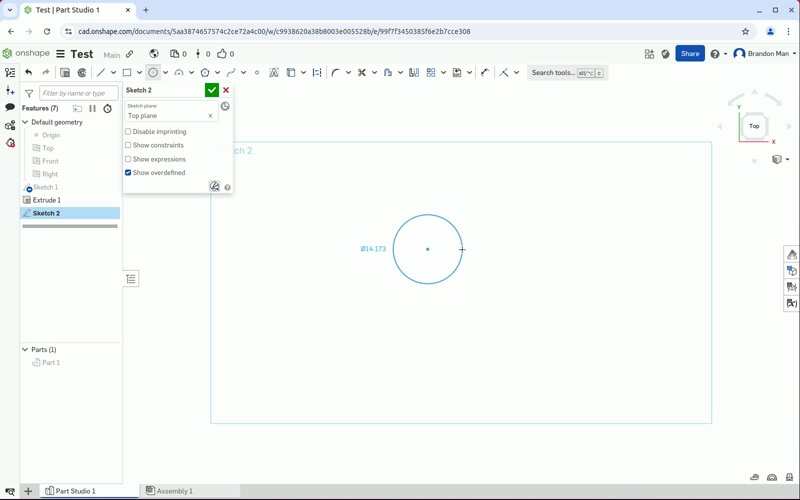
click(462, 249)
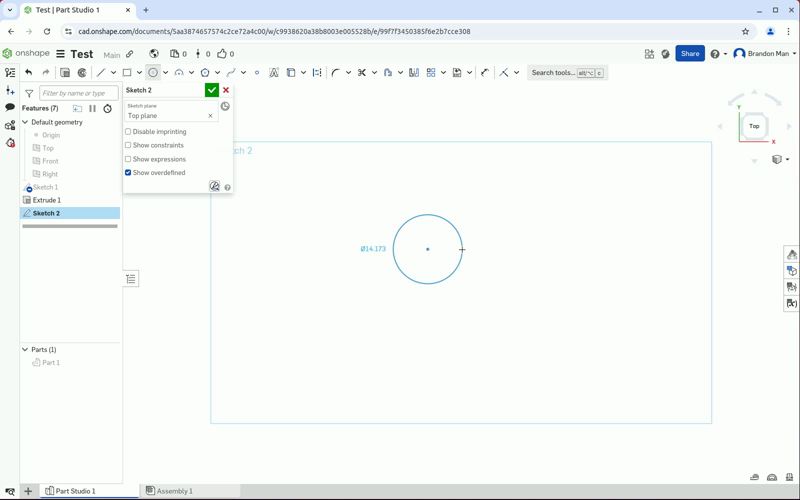
key(esc)
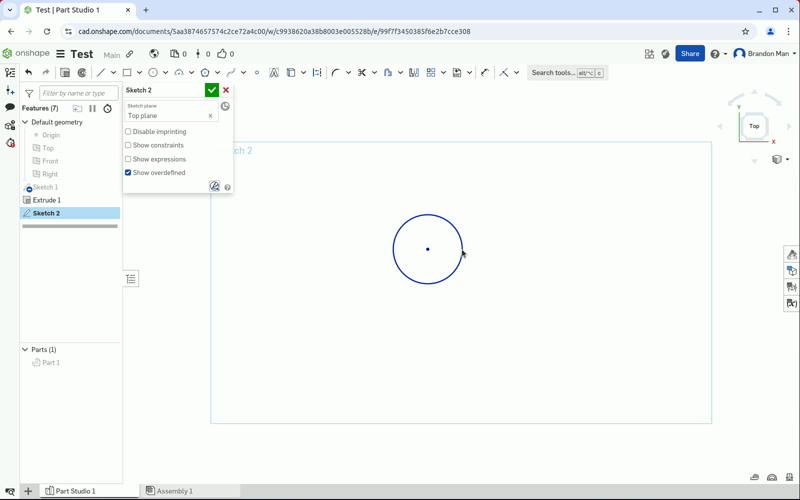
mouse_move(410, 253)
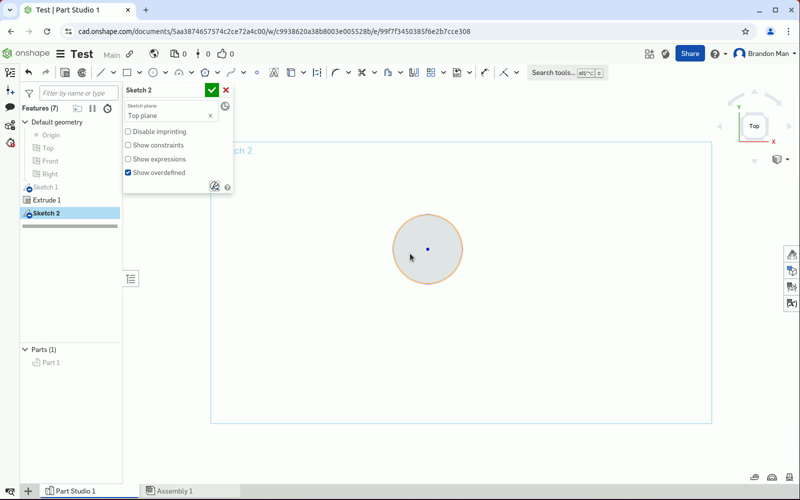
click(410, 253)
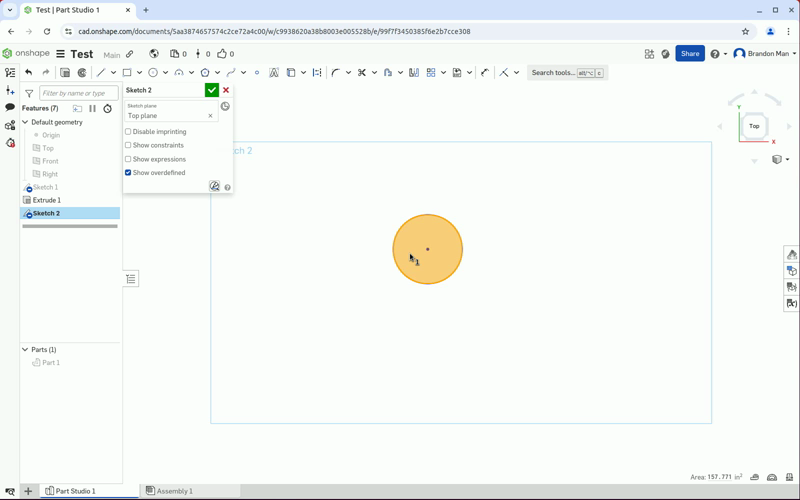
mouse_move(73, 352)
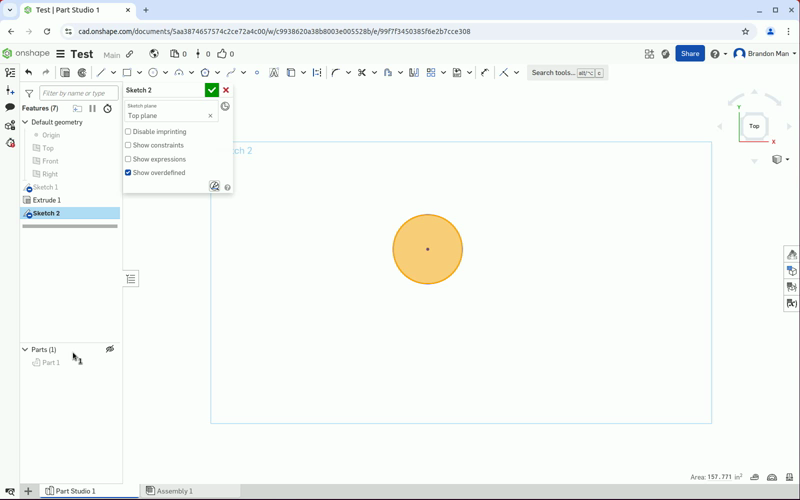
key(shift+y)
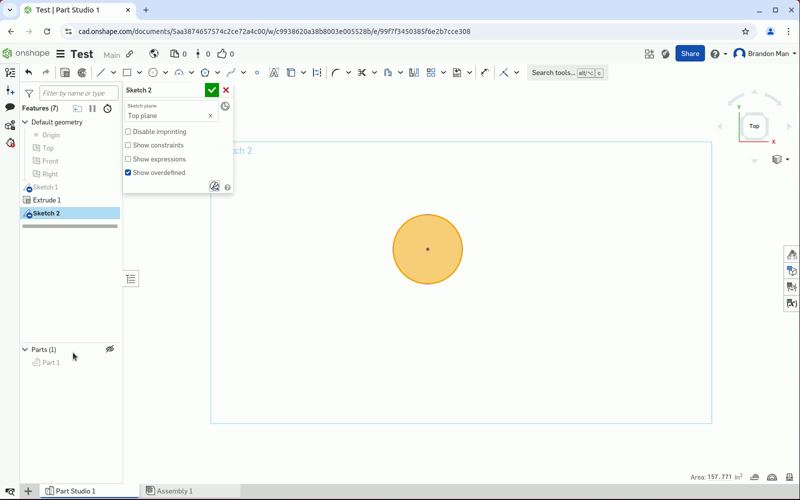
key(shift+e)
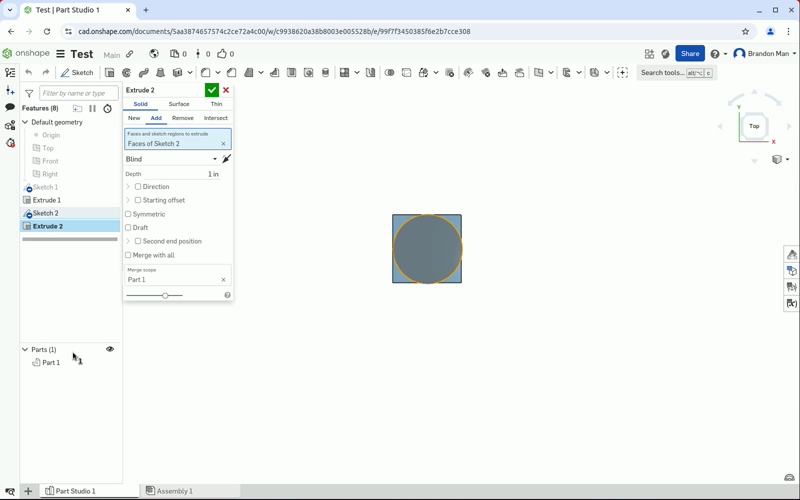
mouse_move(143, 106)
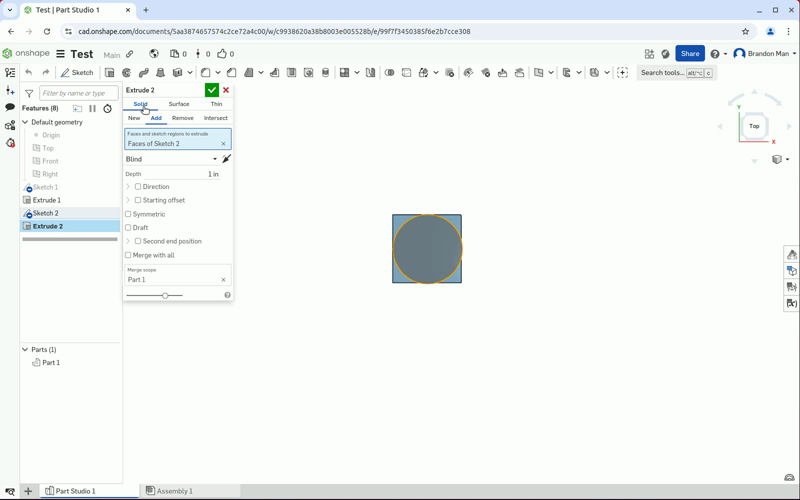
click(143, 106)
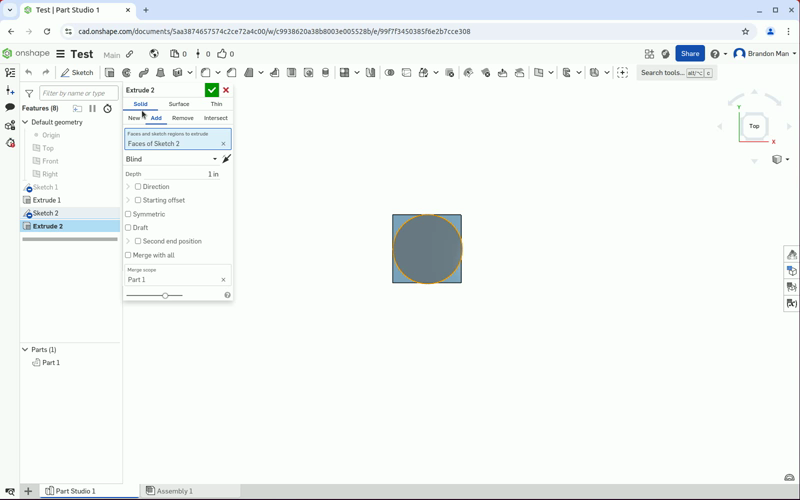
mouse_move(137, 120)
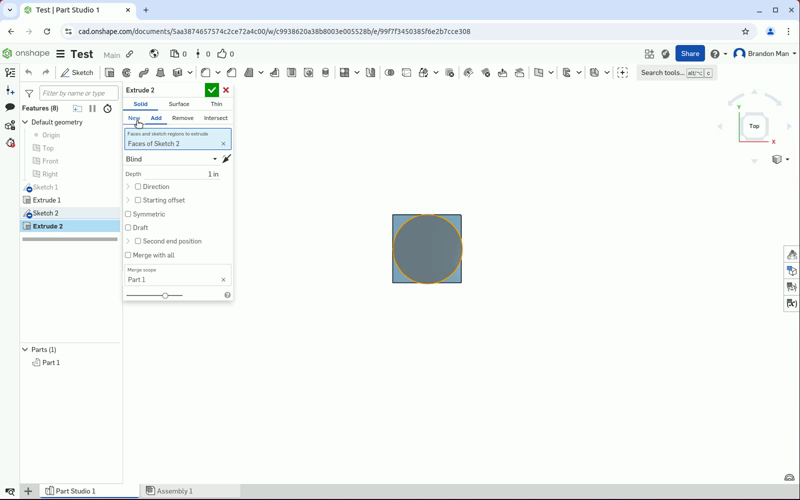
click(137, 120)
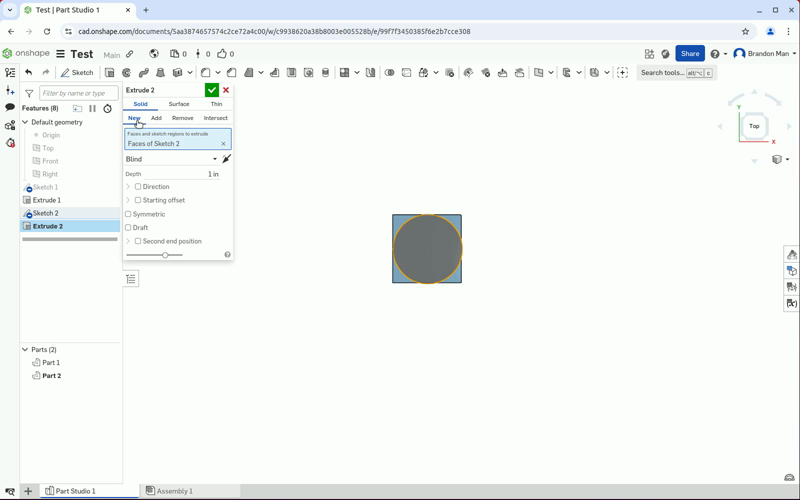
key(tab, 4)
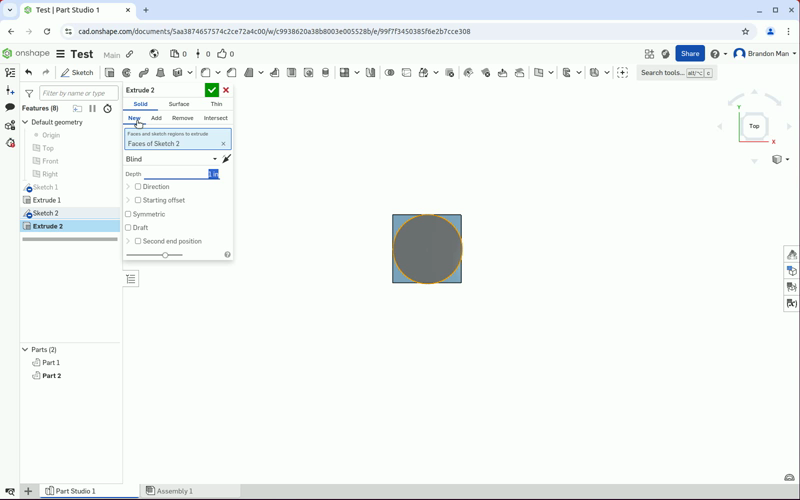
text(23.108)
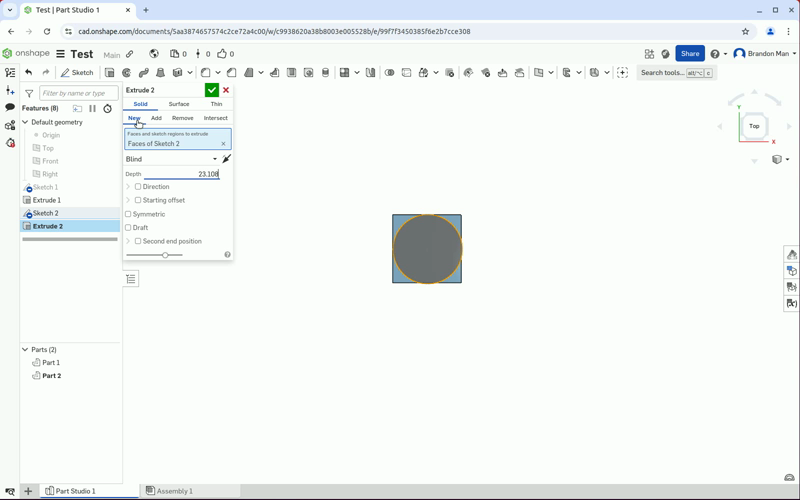
key(enter)
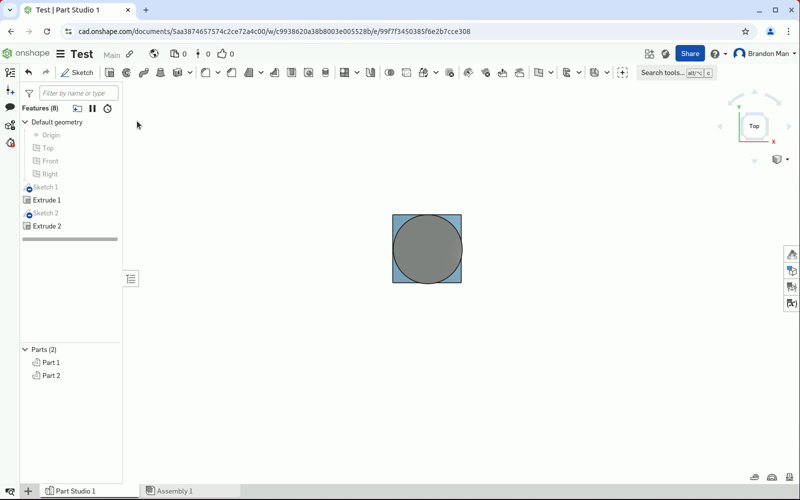
key(shift+h)
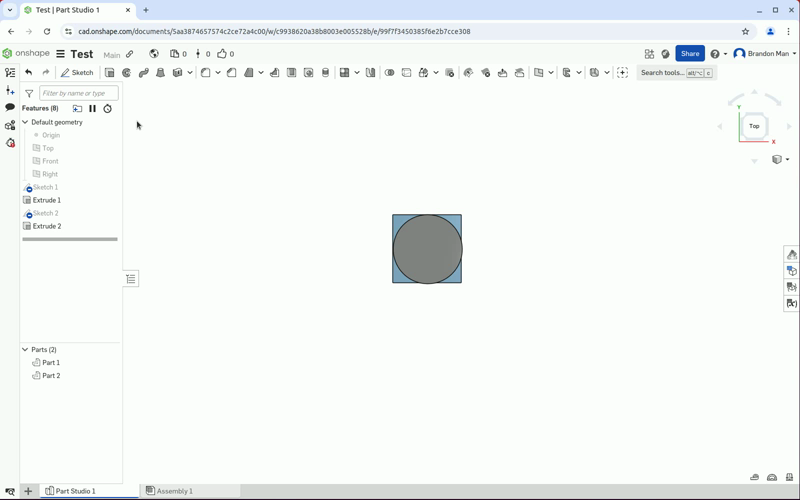
key(shift+h)
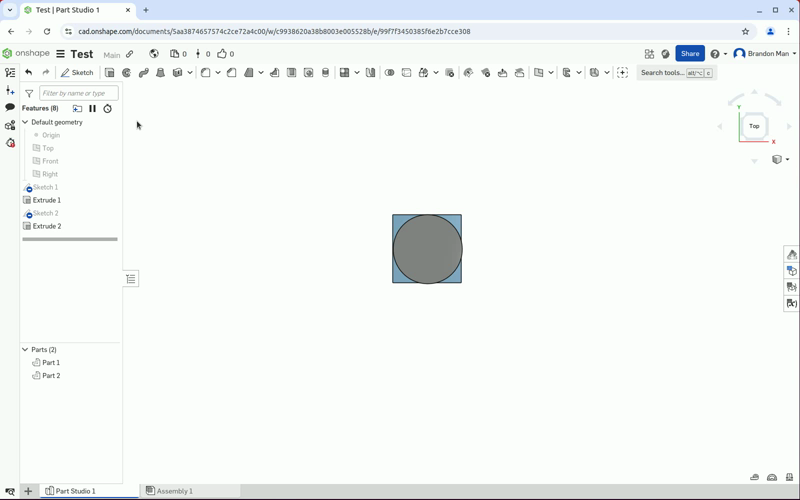
mouse_move(73, 189)
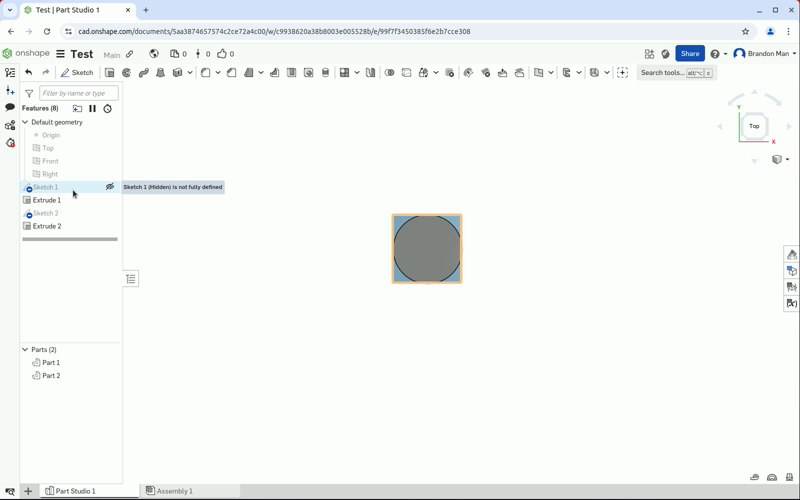
click(73, 189)
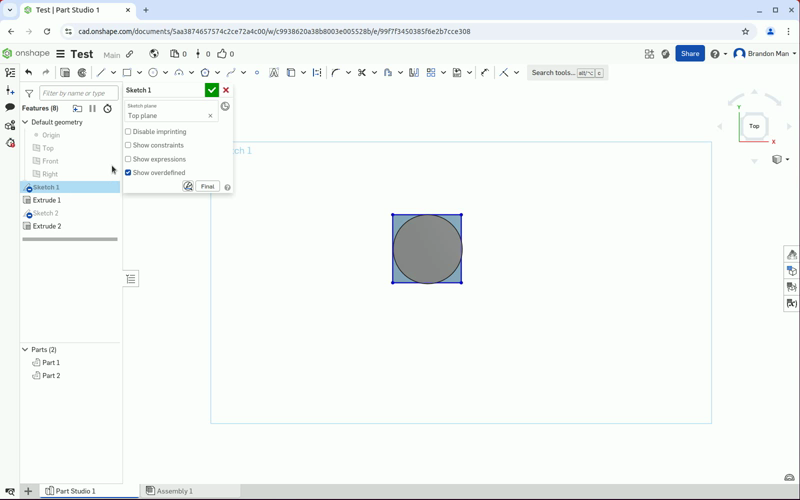
mouse_move(229, 92)
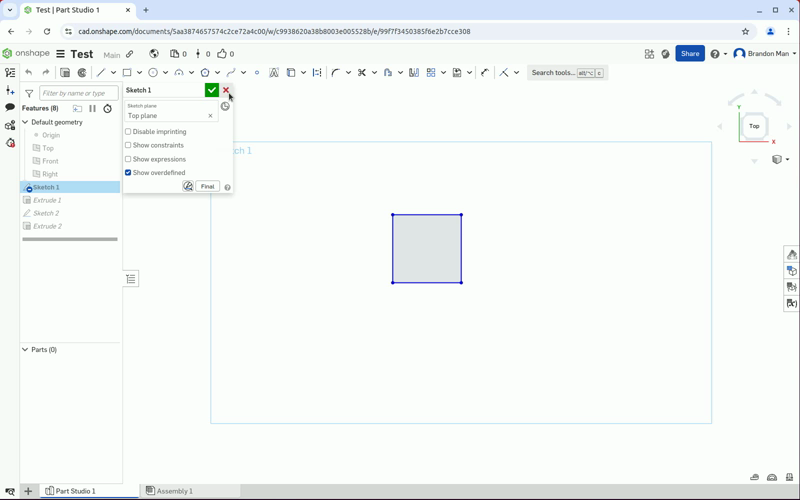
click(229, 92)
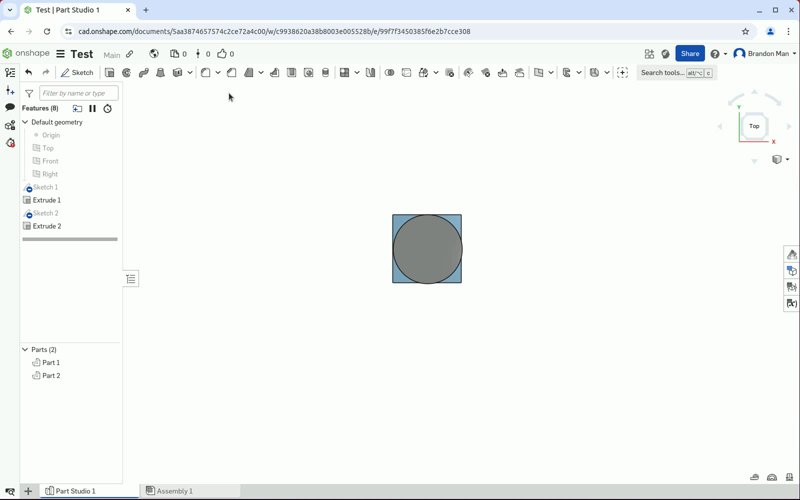
mouse_move(541, 75)
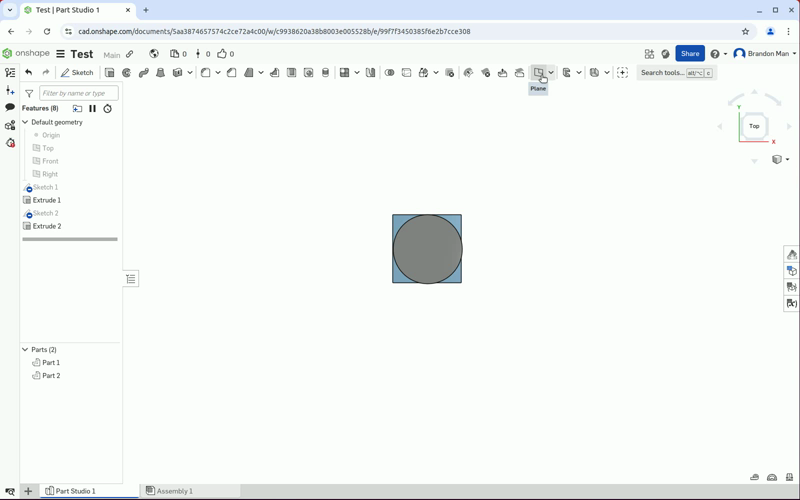
click(541, 75)
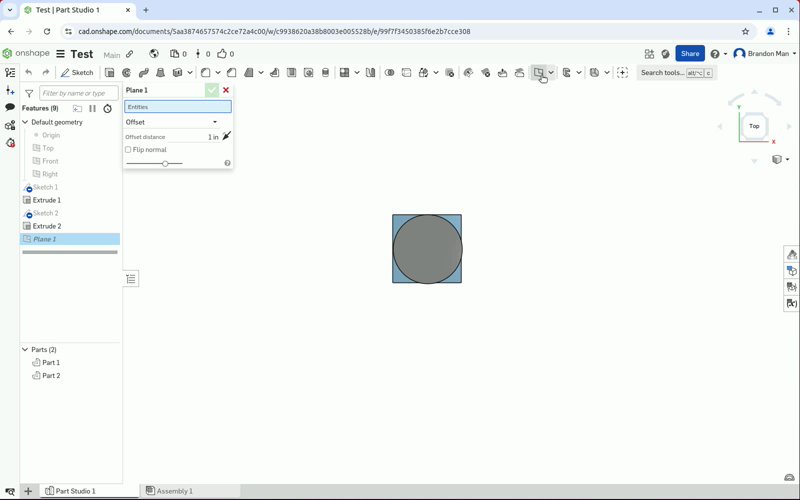
mouse_move(73, 150)
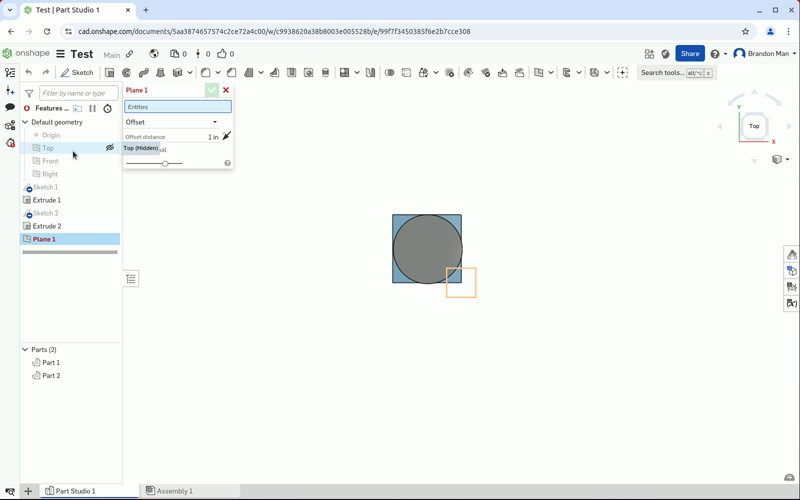
click(73, 150)
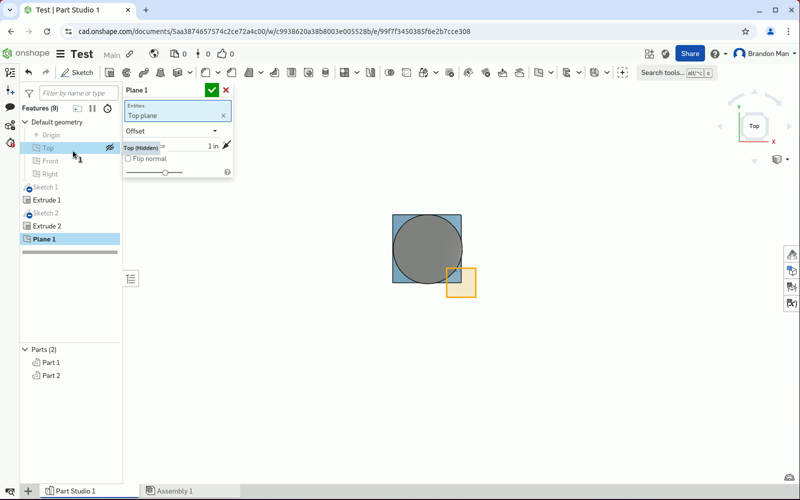
key(tab, 2)
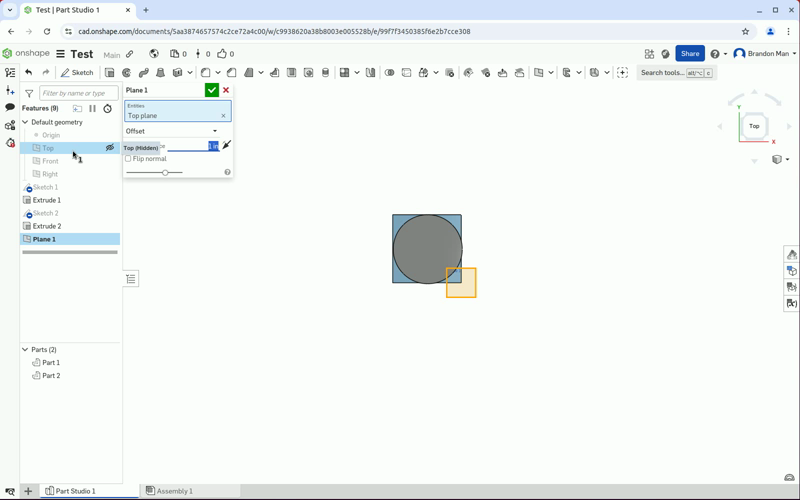
text(23.108)
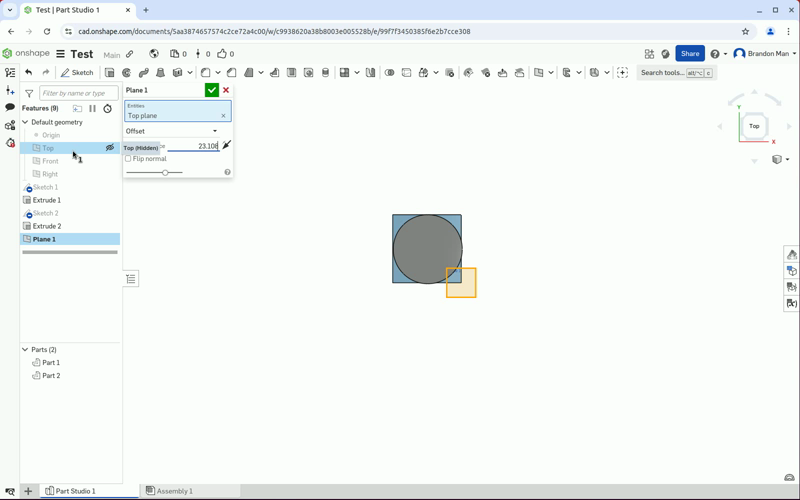
key(enter, 2)
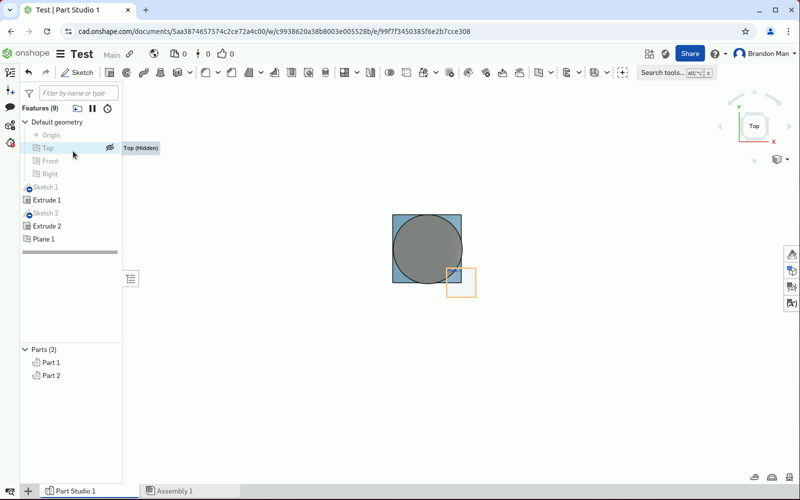
key(shift+s)
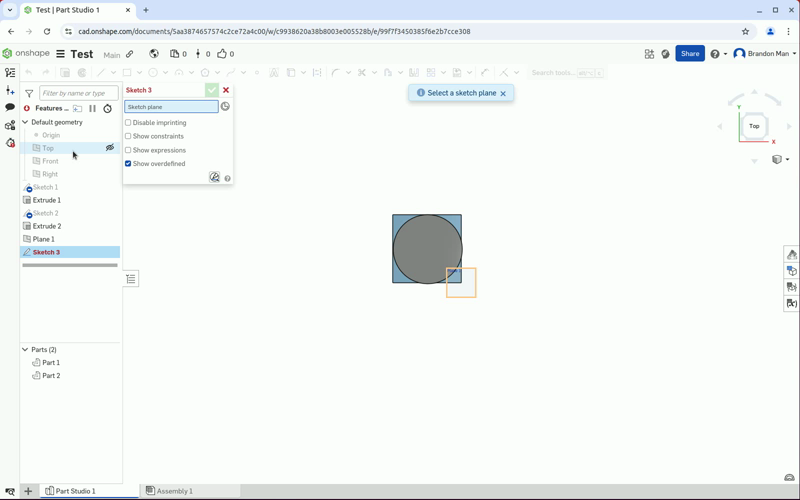
mouse_move(73, 241)
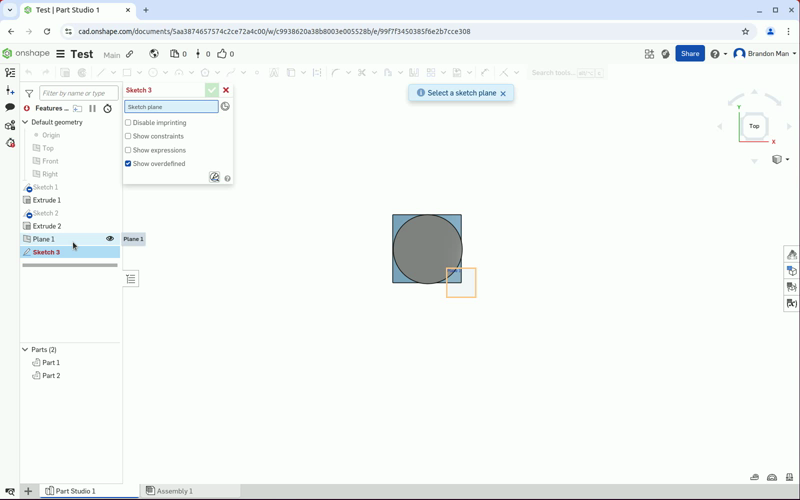
click(73, 241)
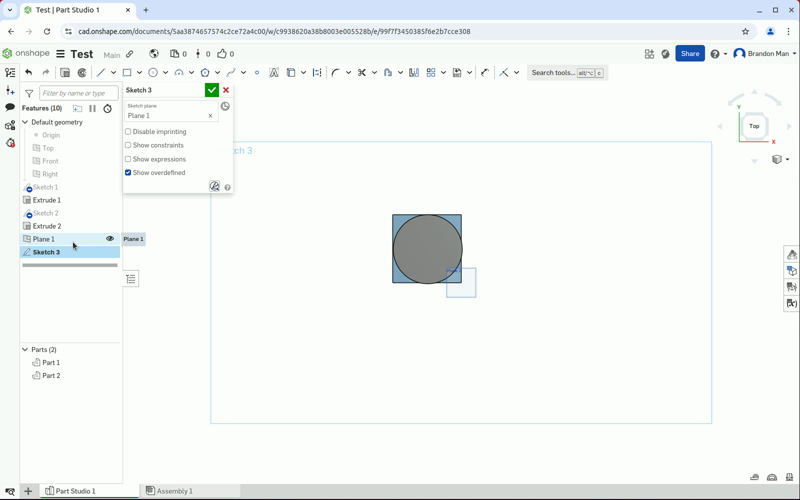
mouse_move(73, 352)
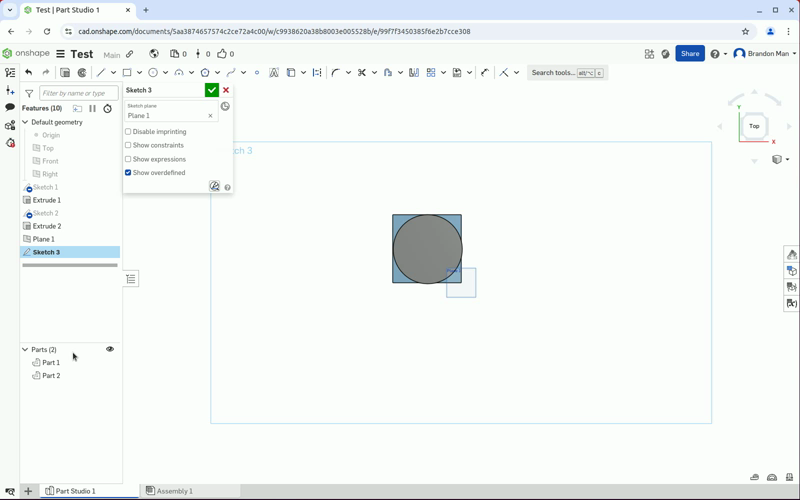
key(y)
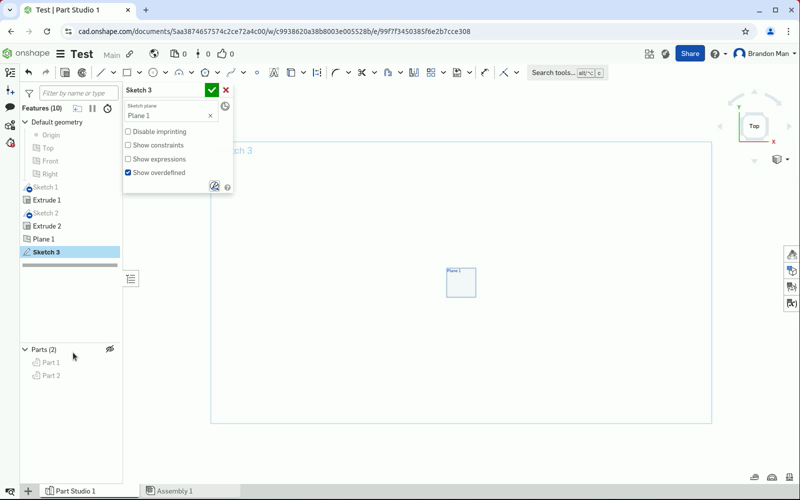
key(c)
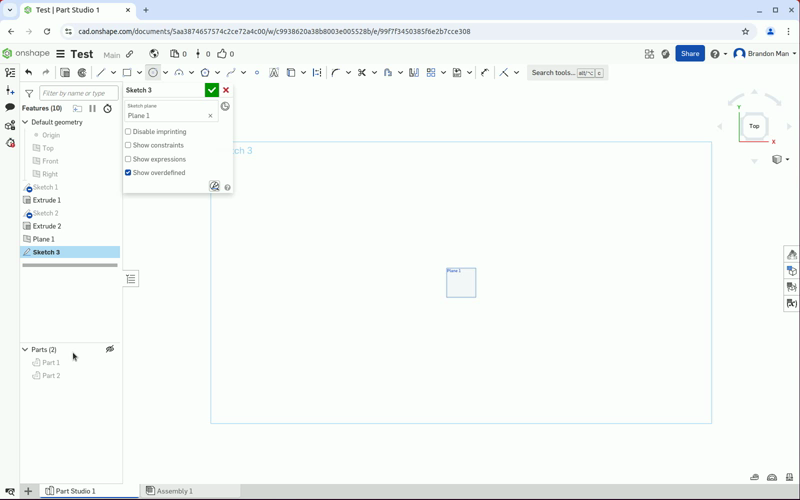
key_down(shift)
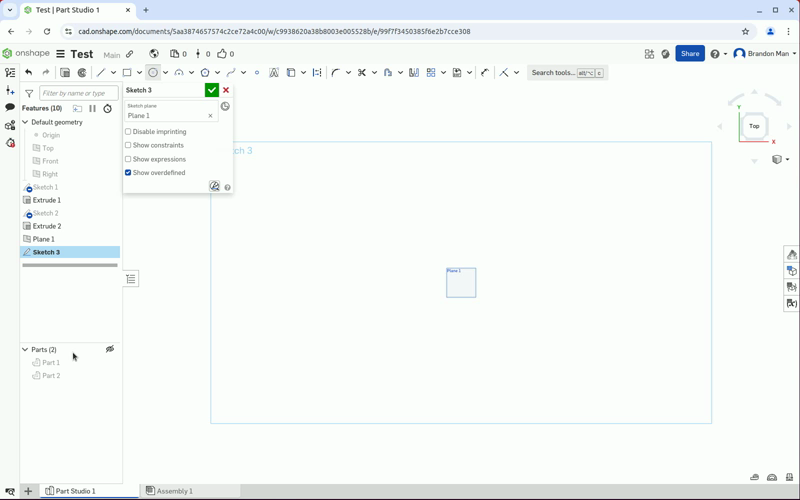
mouse_move(426, 249)
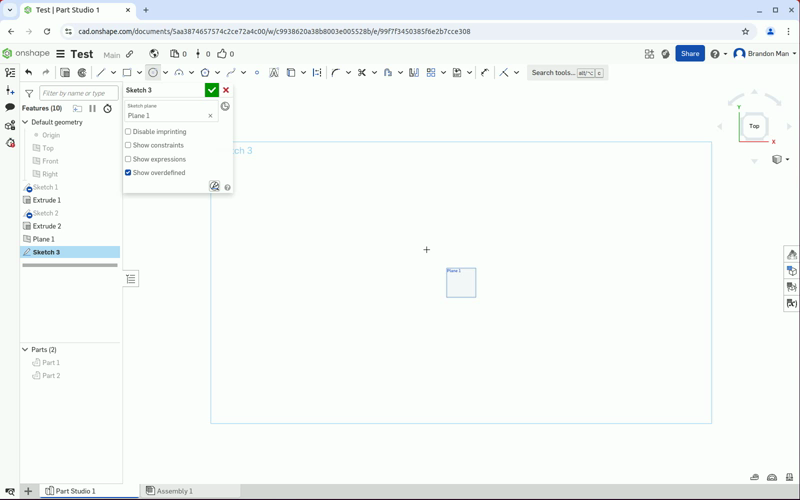
click(426, 249)
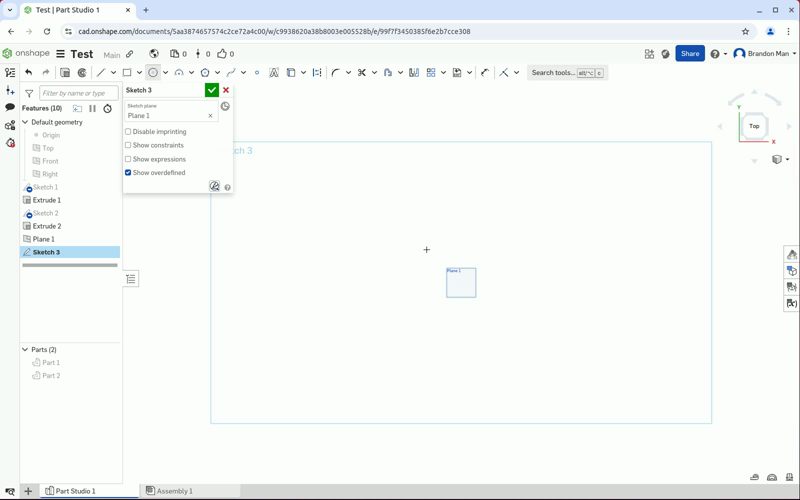
key_up(shift)
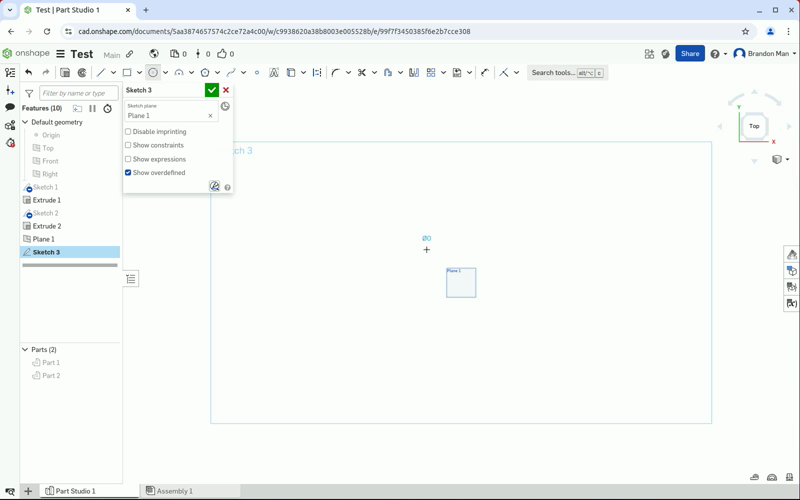
mouse_move(444, 249)
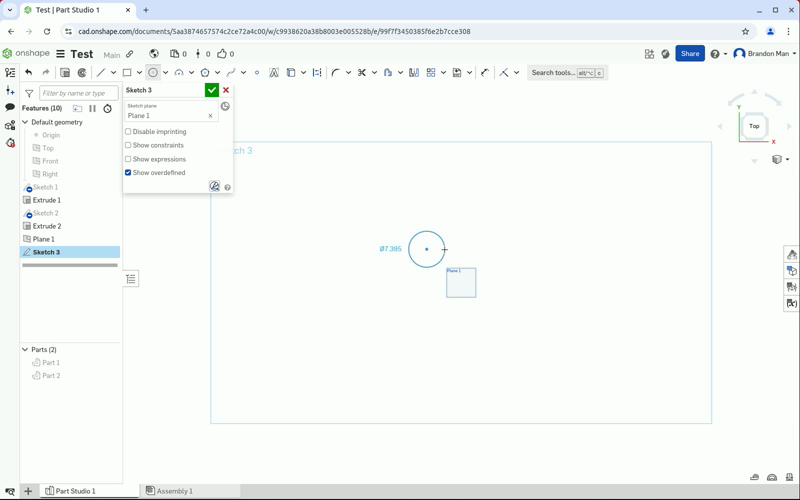
click(444, 249)
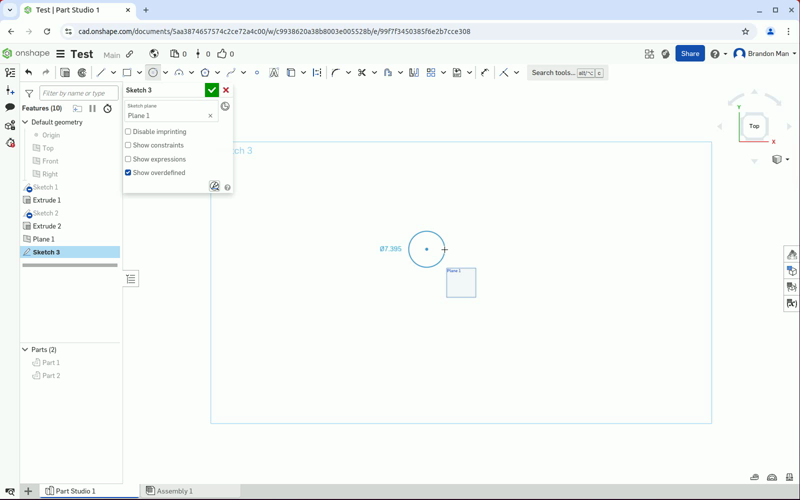
key(esc)
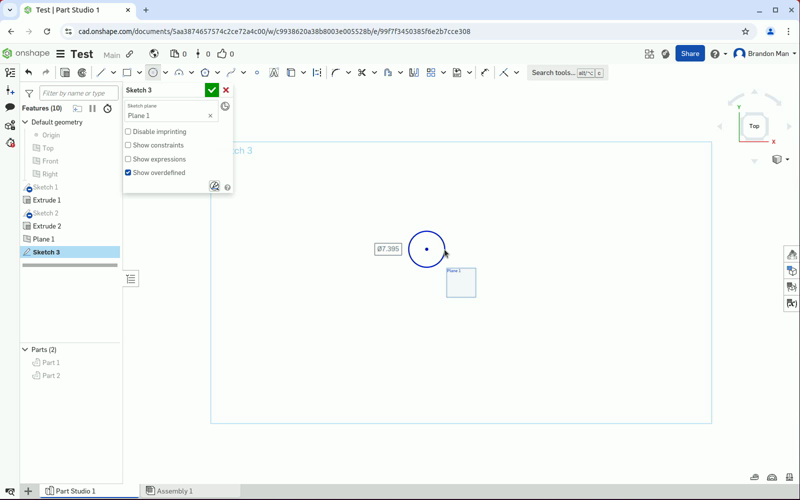
mouse_move(422, 238)
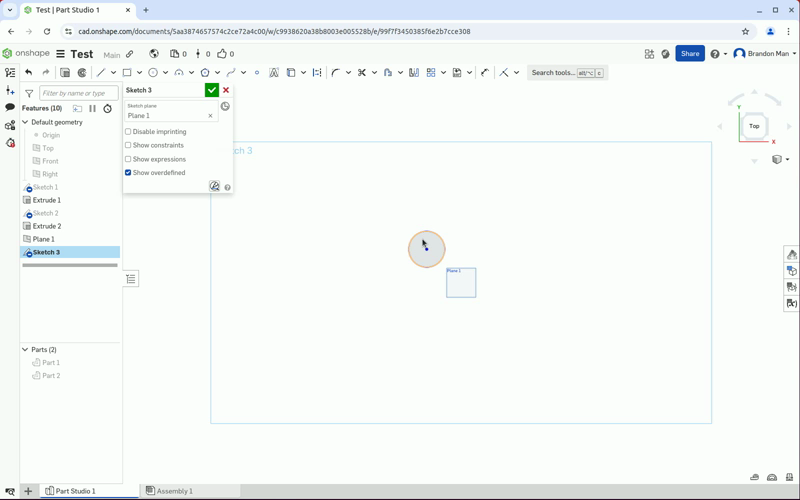
scroll(6)
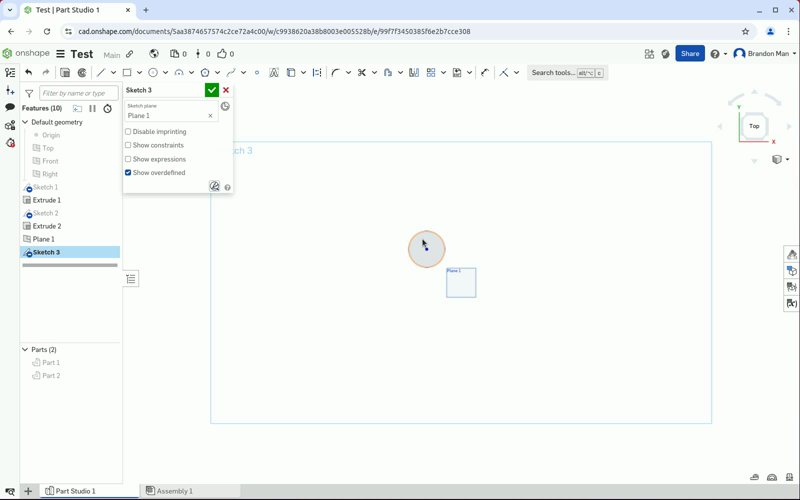
scroll(6)
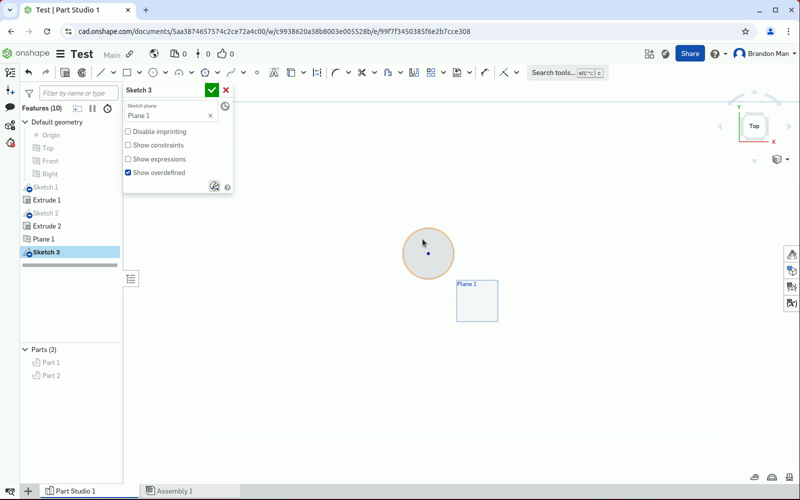
scroll(6)
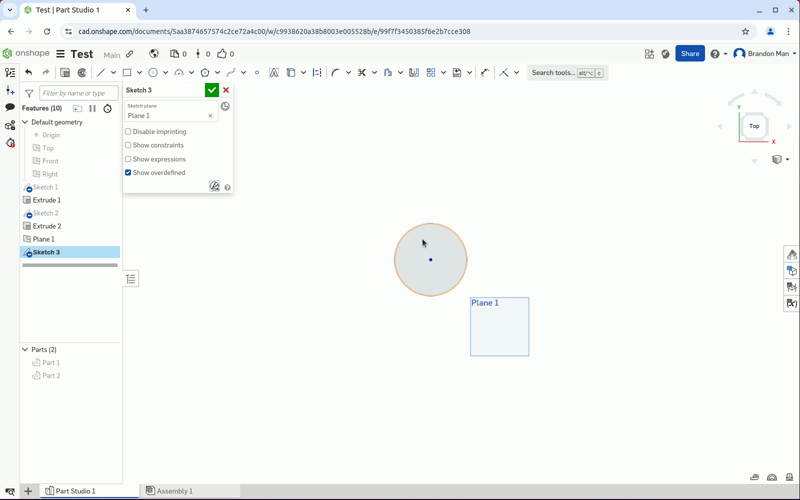
scroll(6)
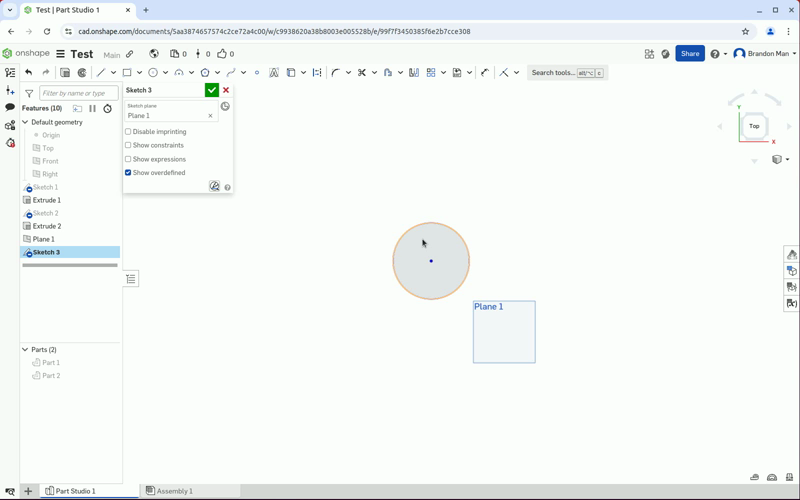
scroll(6)
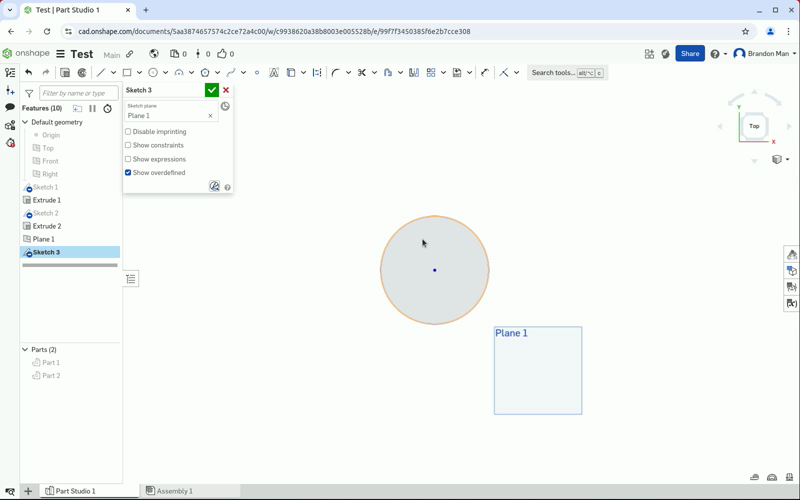
scroll(6)
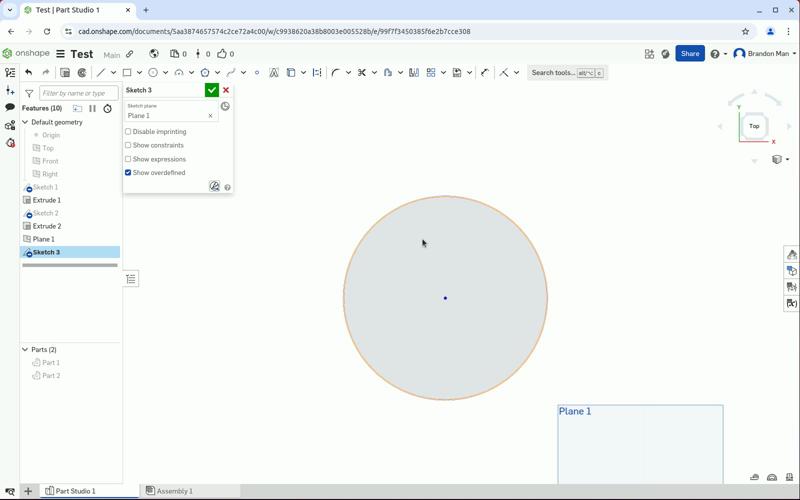
scroll(6)
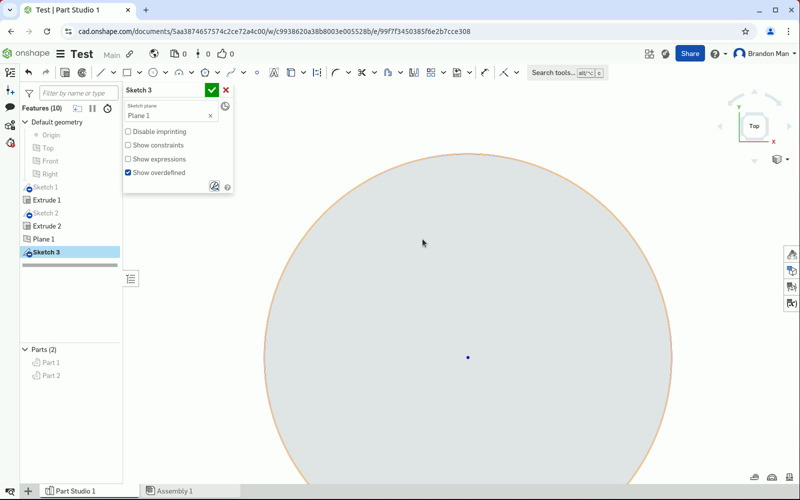
click(422, 238)
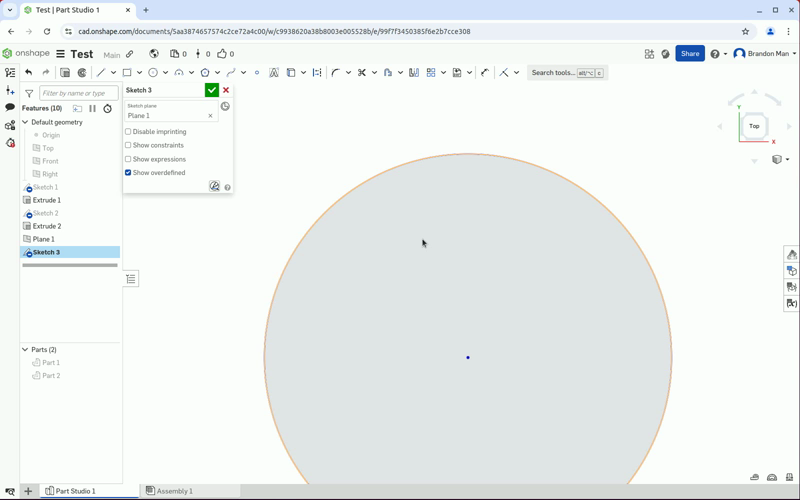
scroll(-6)
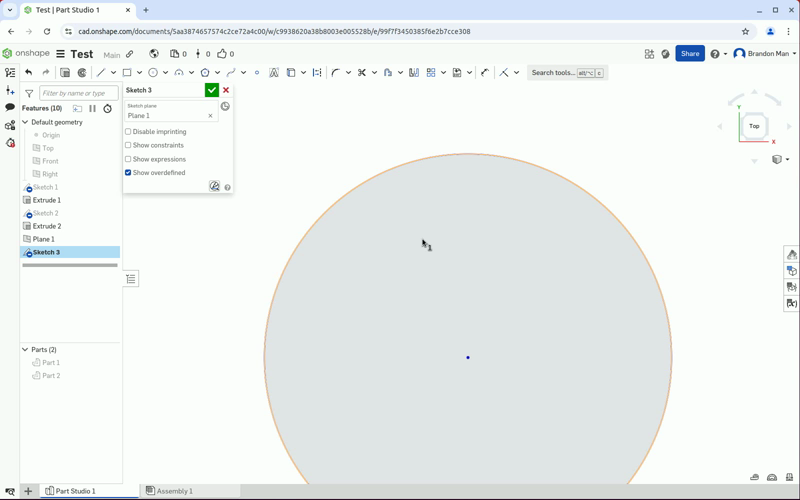
scroll(-6)
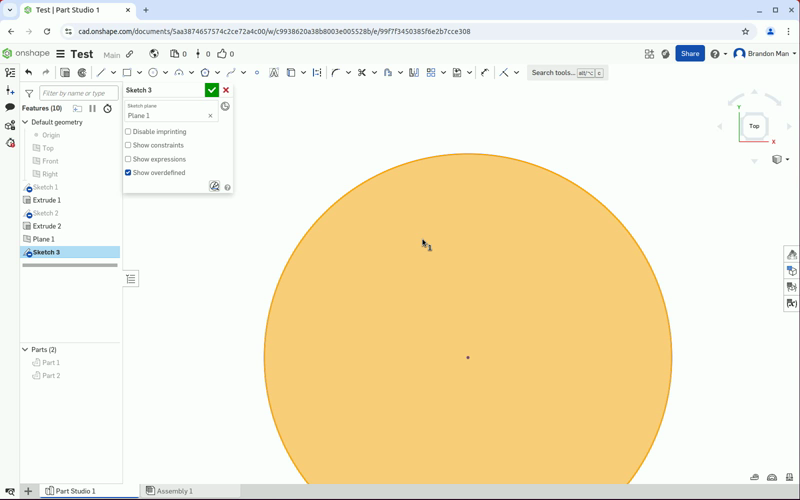
scroll(-6)
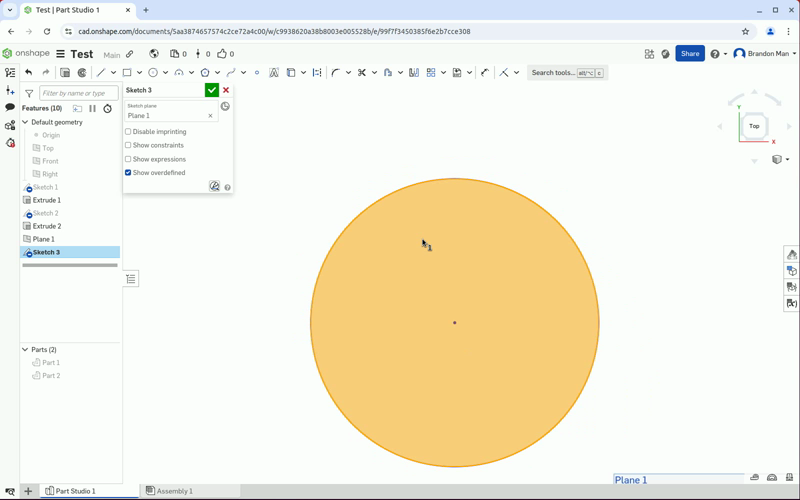
scroll(-6)
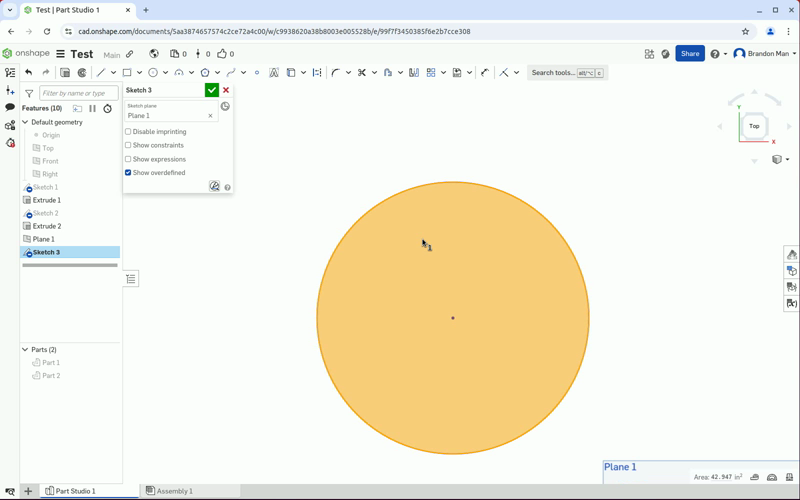
scroll(-6)
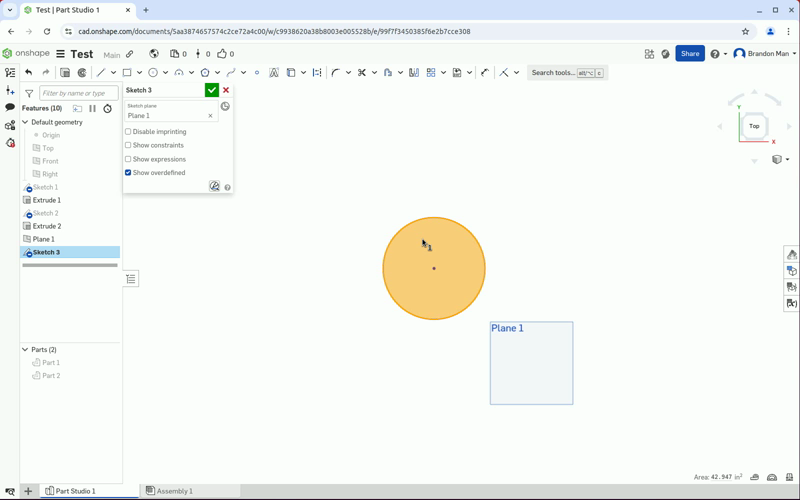
scroll(-6)
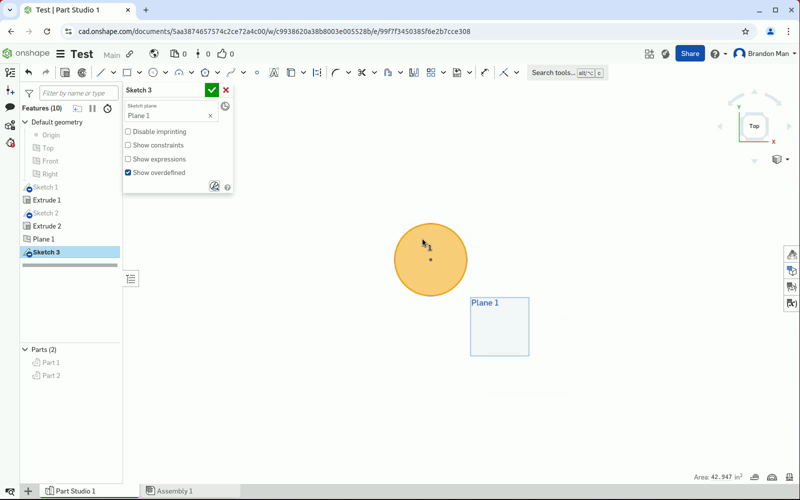
scroll(-6)
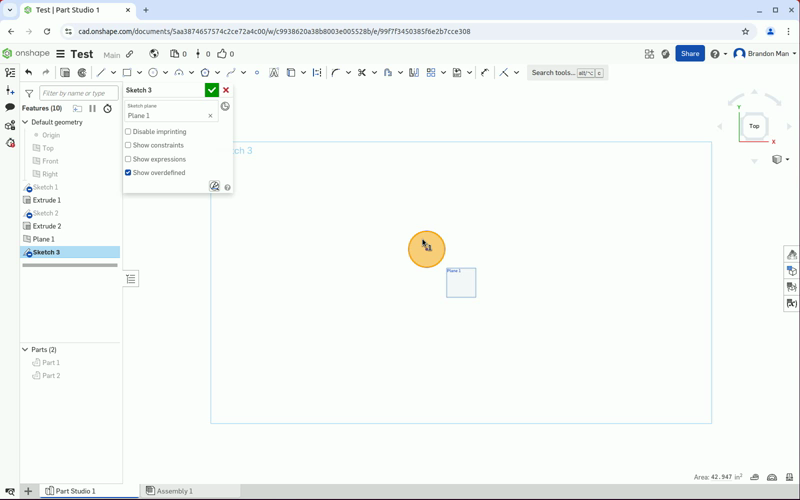
mouse_move(73, 352)
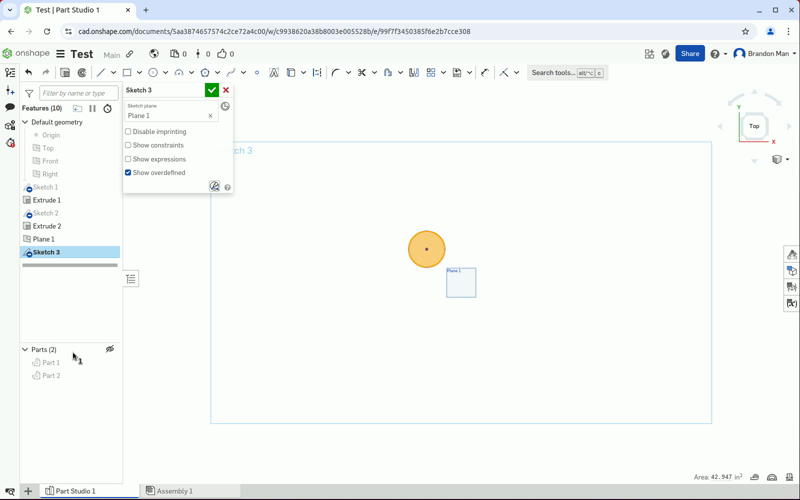
key(shift+y)
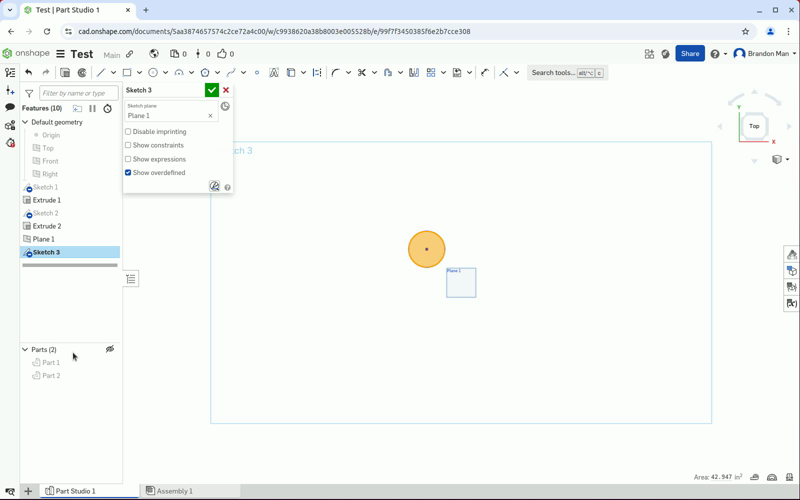
key(shift+e)
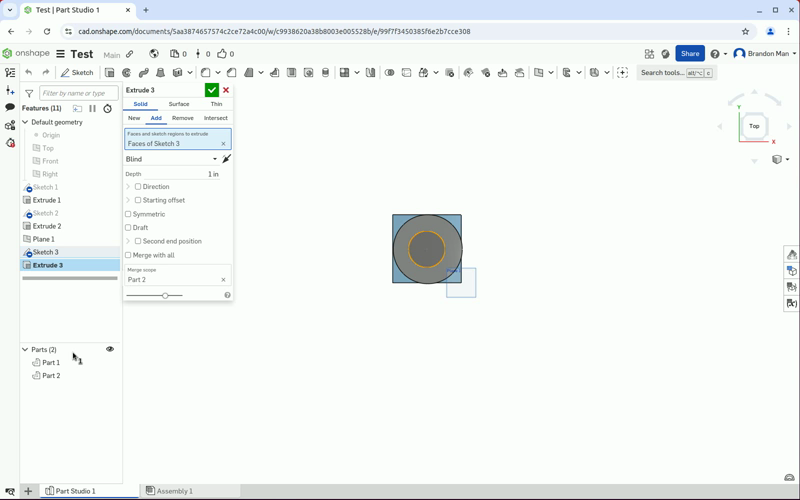
mouse_move(143, 106)
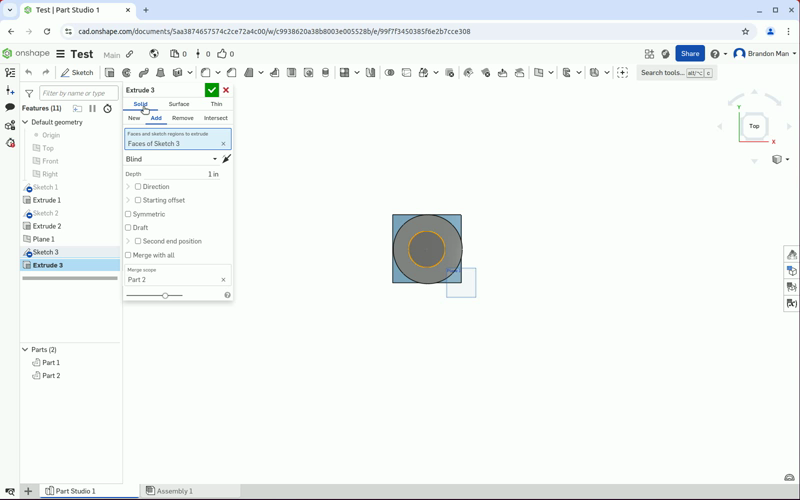
click(143, 106)
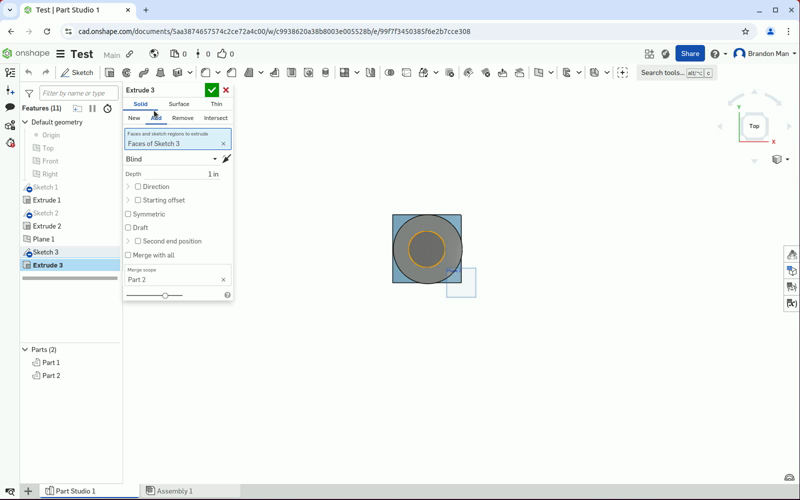
mouse_move(186, 120)
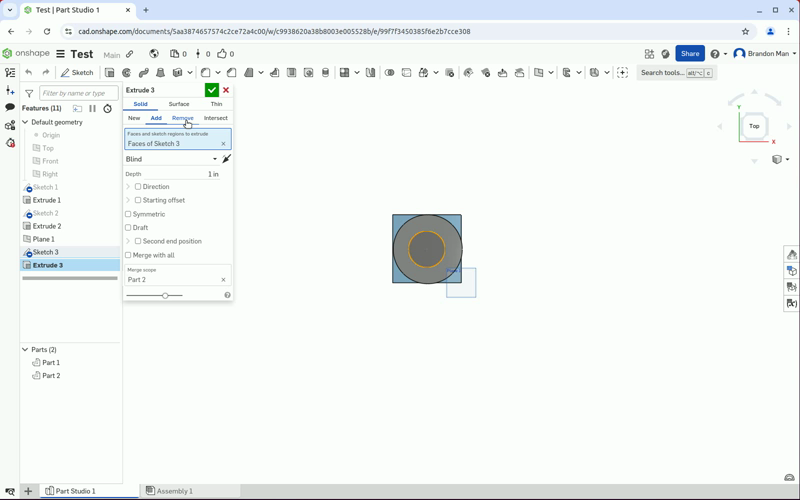
click(186, 120)
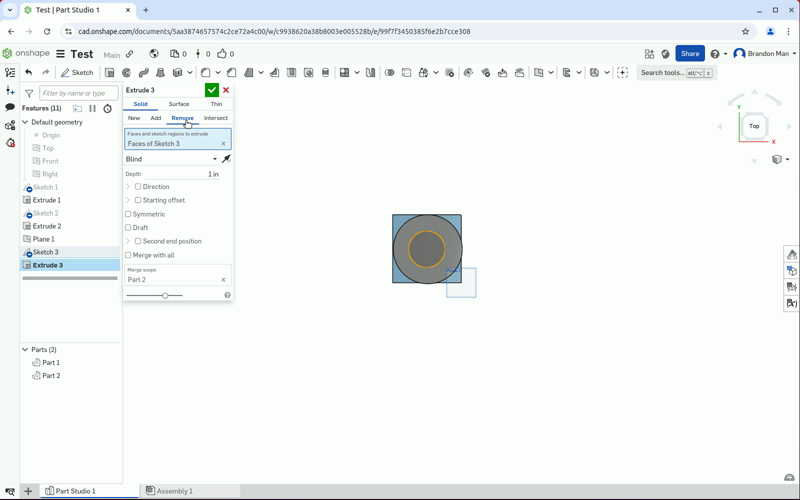
key(tab, 4)
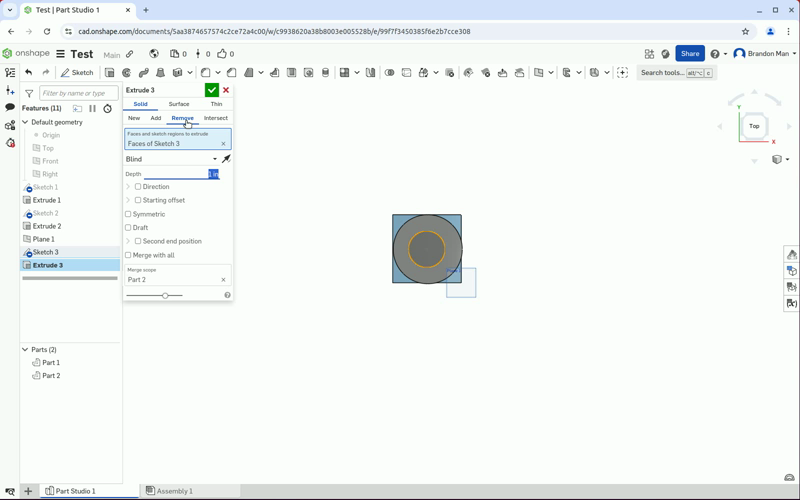
text(30.811)
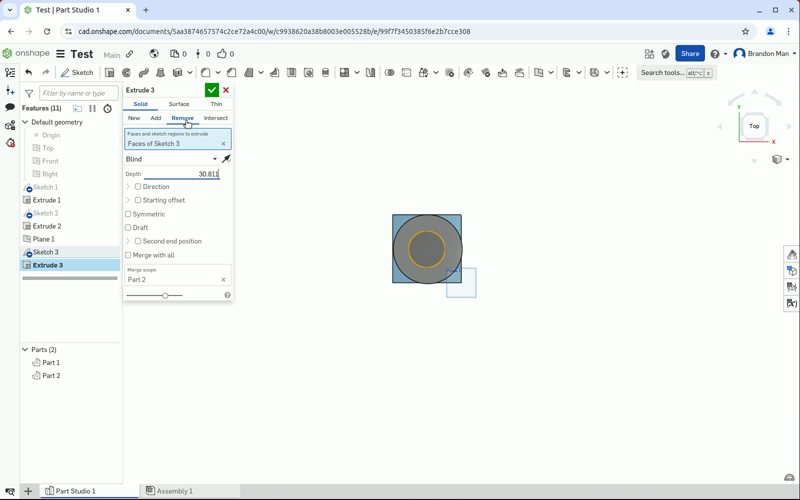
key(tab, 6)
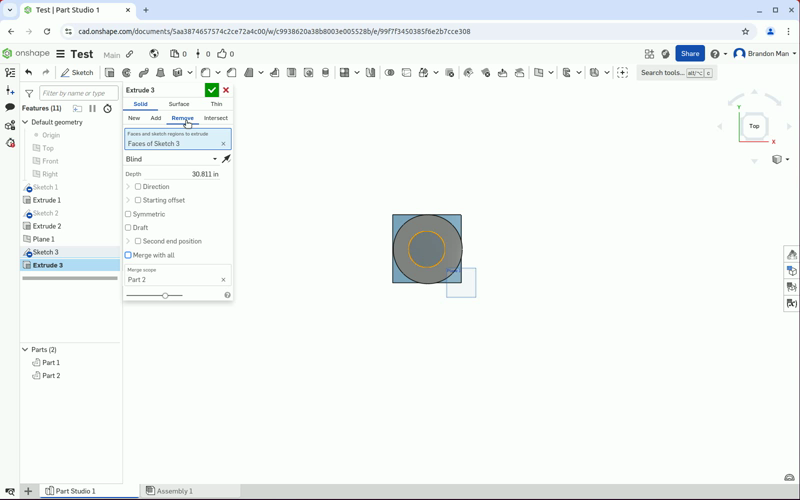
key(space)
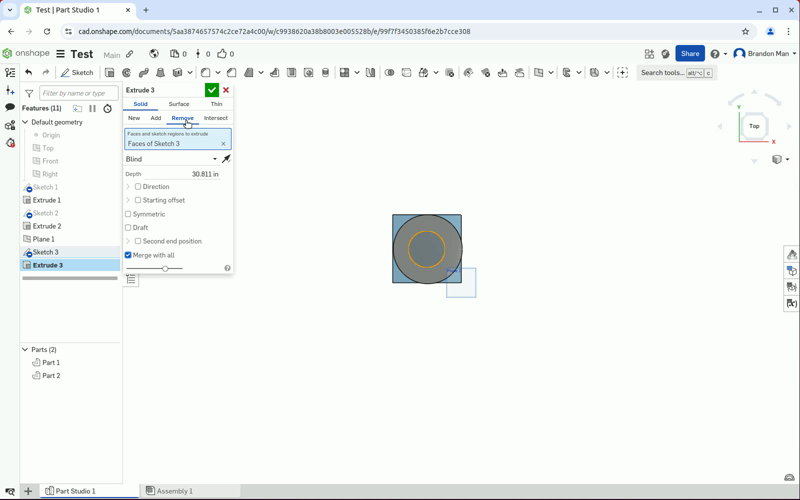
key(enter)
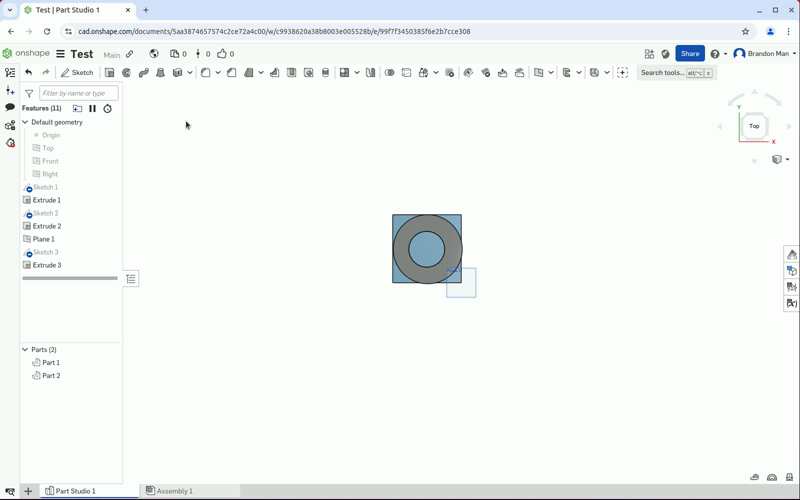
key(shift+h)
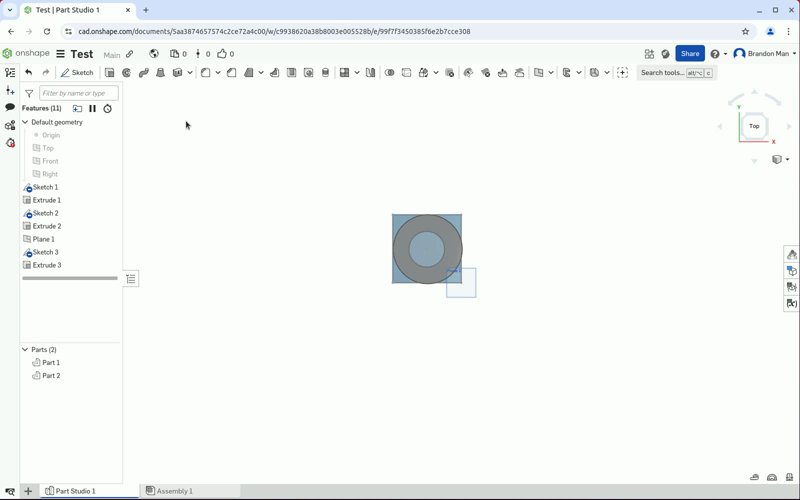
key(shift+h)
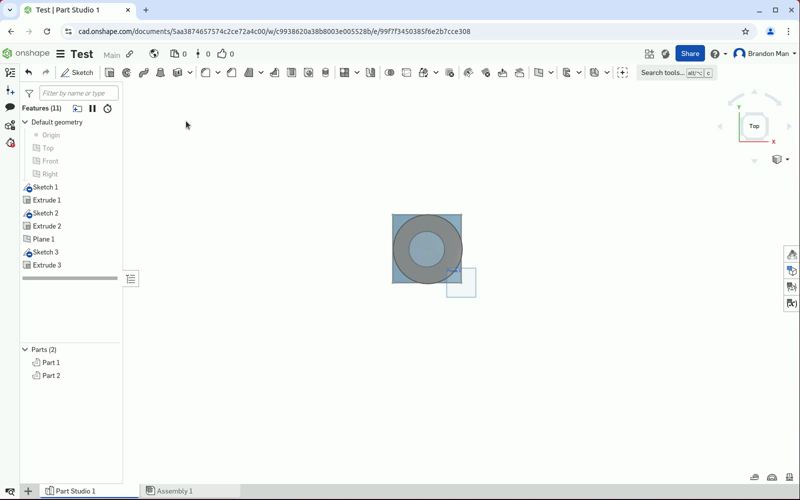
key(shift+7)
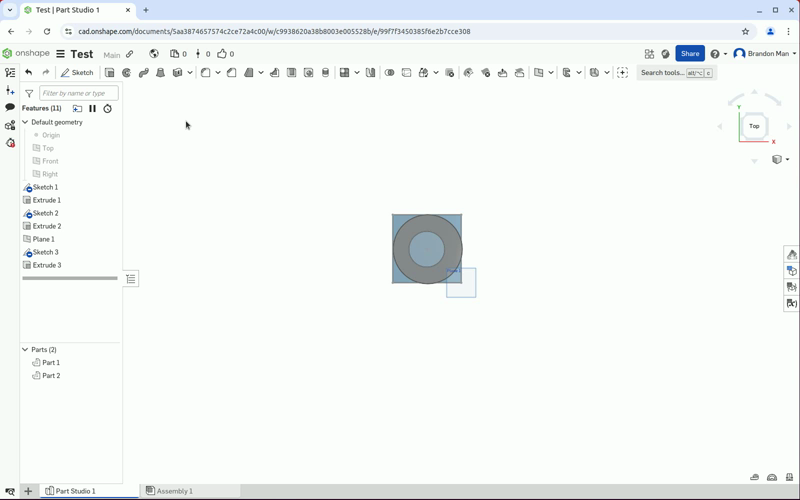
key(up, 3)
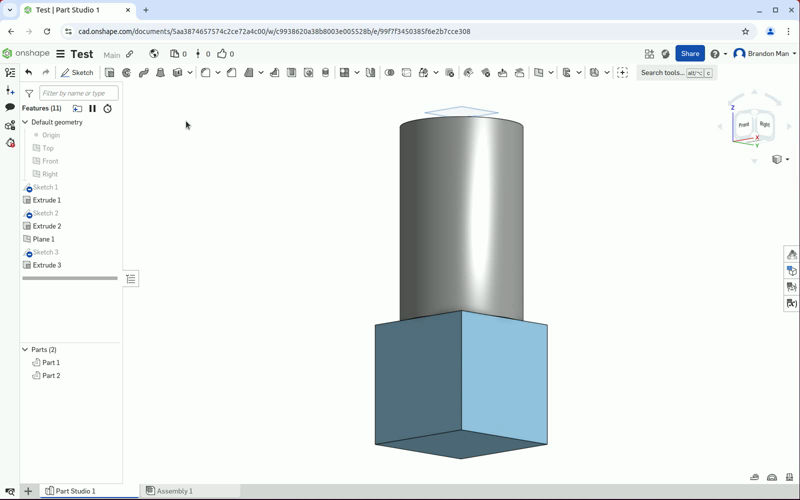
key(left, 3)
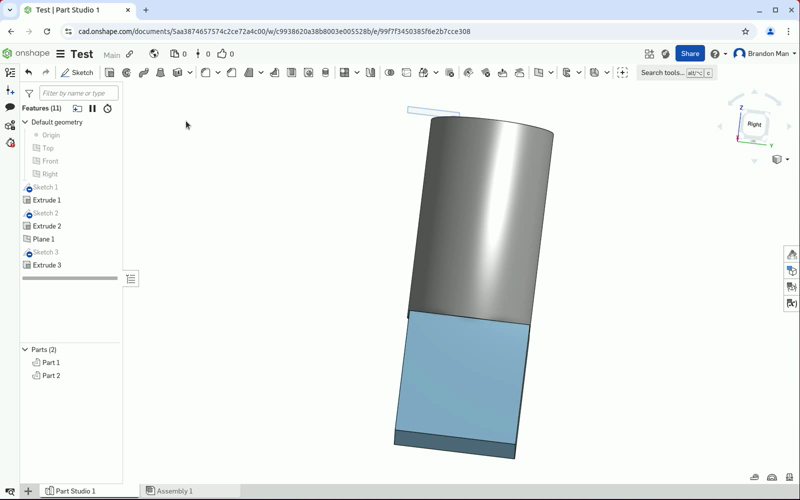
key(right, 3)
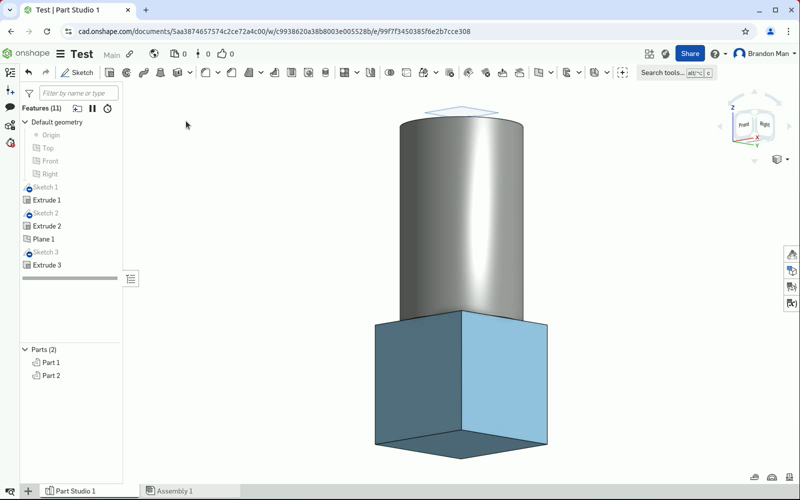
key(down, 3)
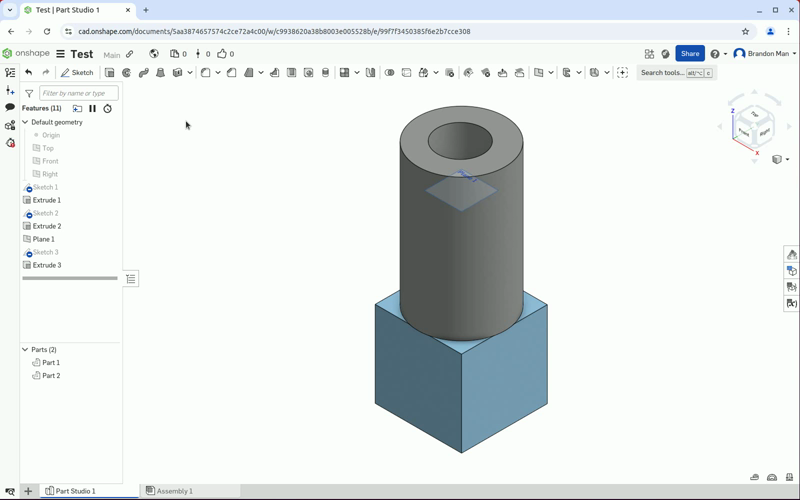
mouse_move(73, 189)
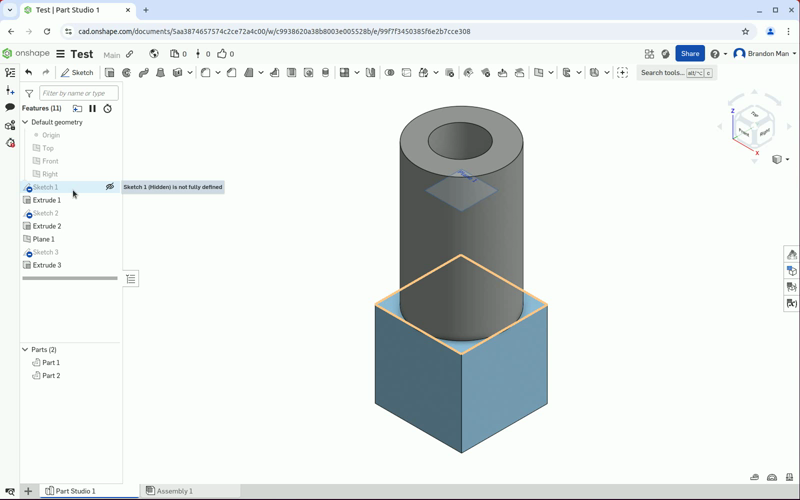
click(73, 189)